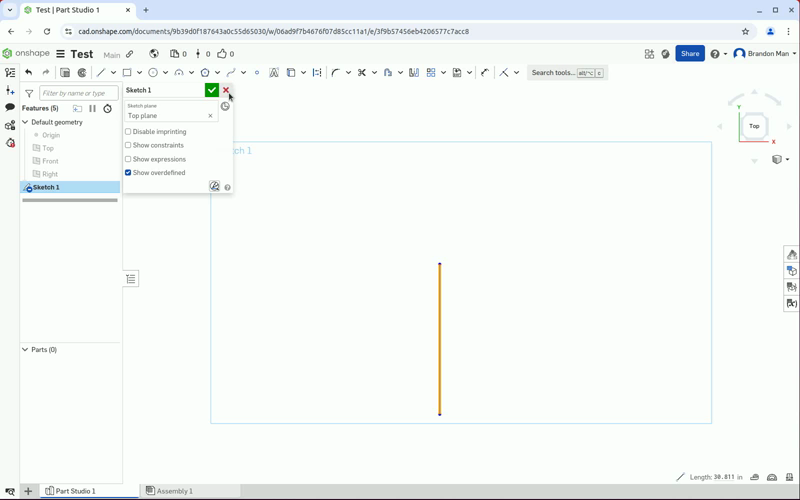
key(shift+h)
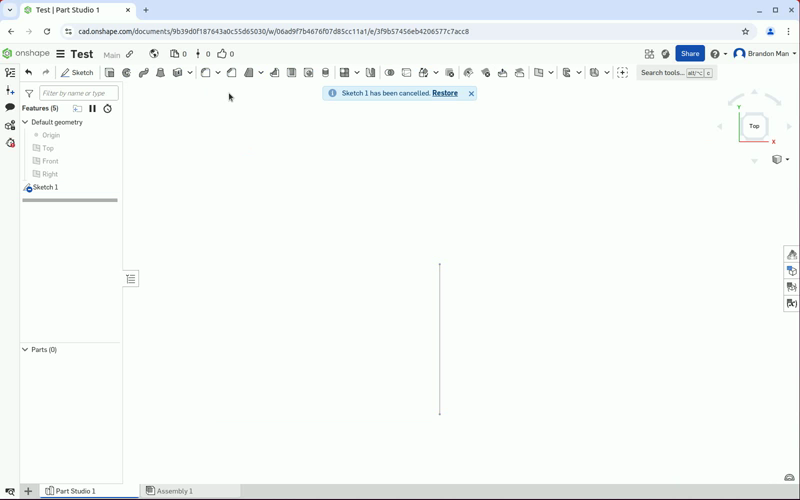
key(shift+s)
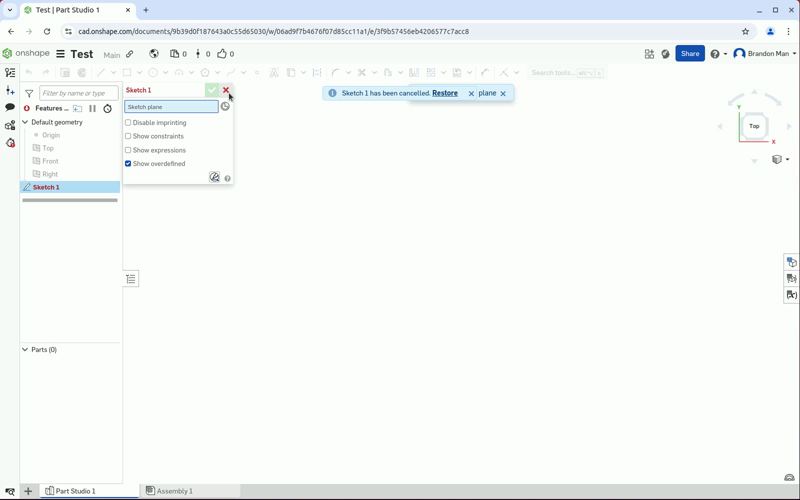
mouse_move(73, 150)
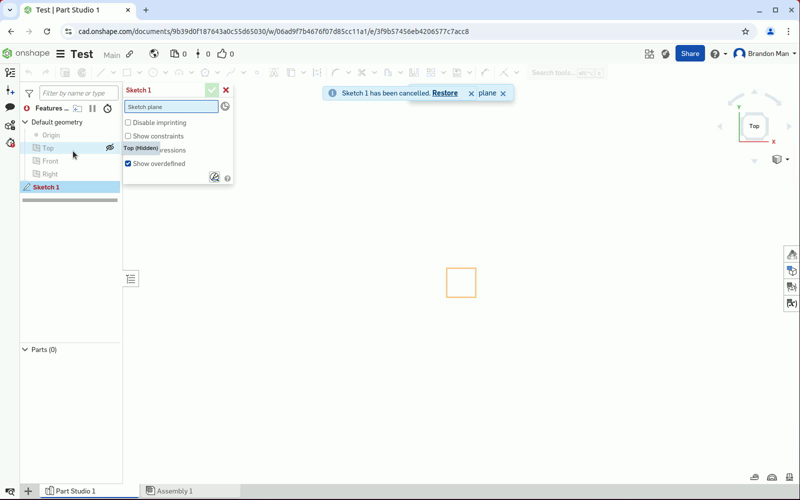
click(73, 150)
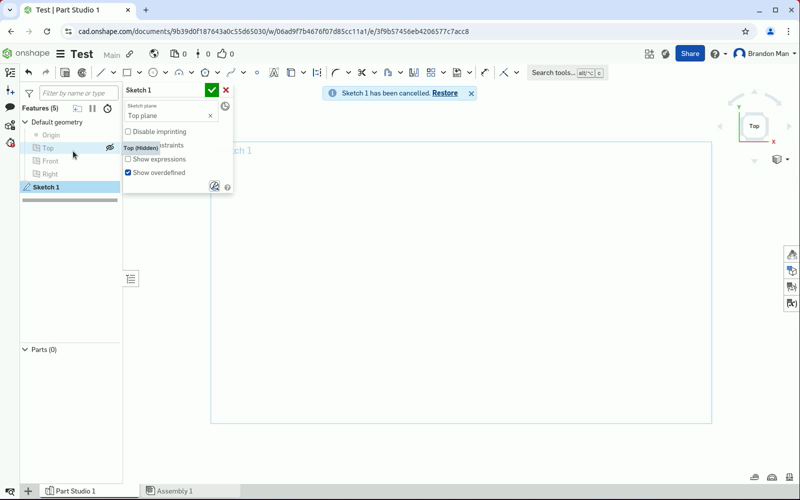
mouse_move(73, 352)
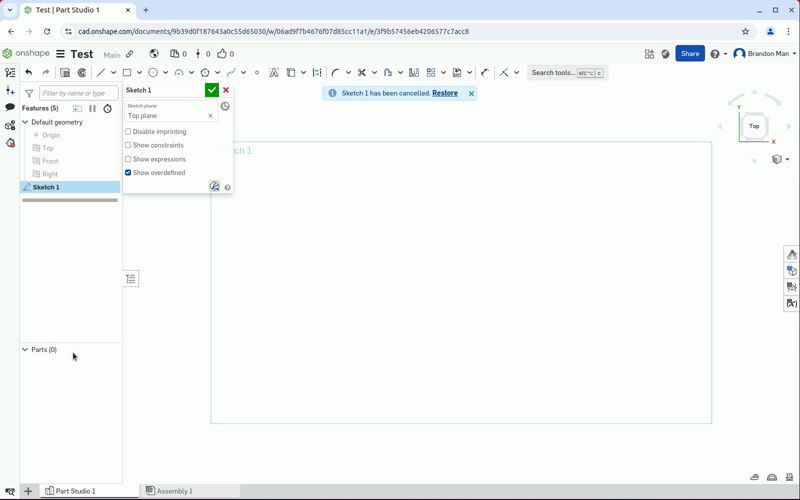
key(y)
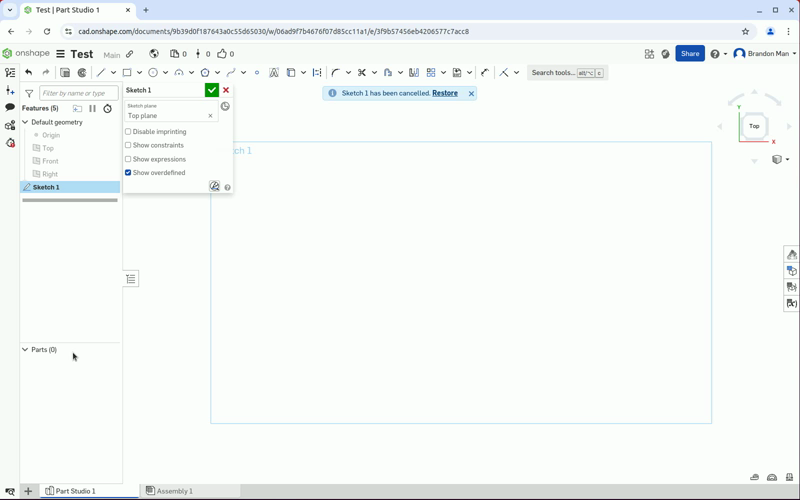
key(c)
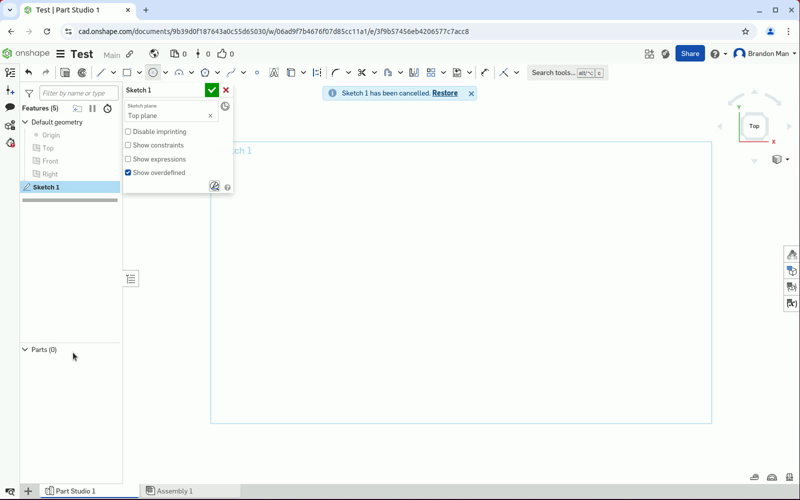
key_down(shift)
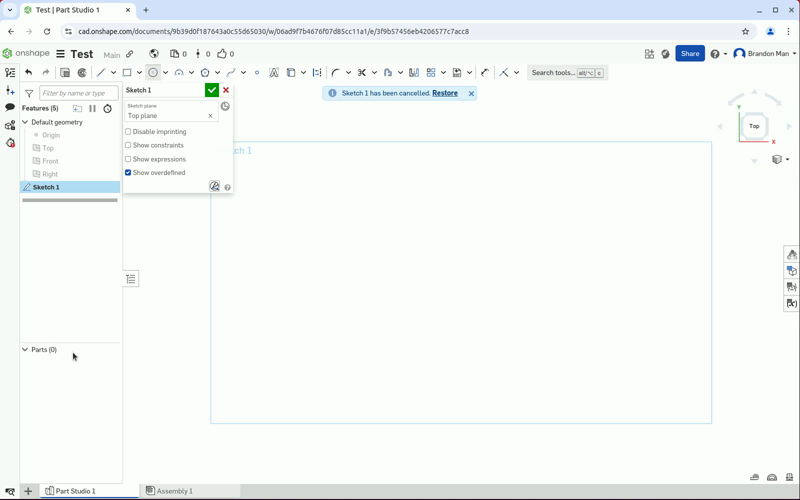
mouse_move(460, 282)
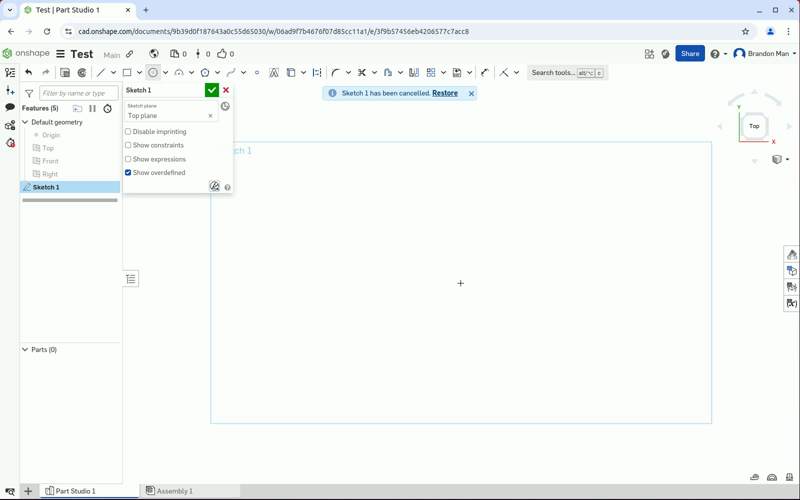
click(460, 282)
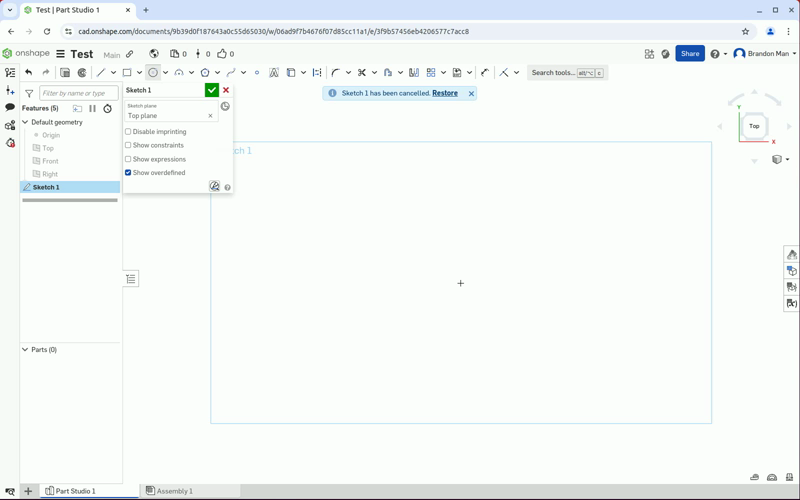
key_up(shift)
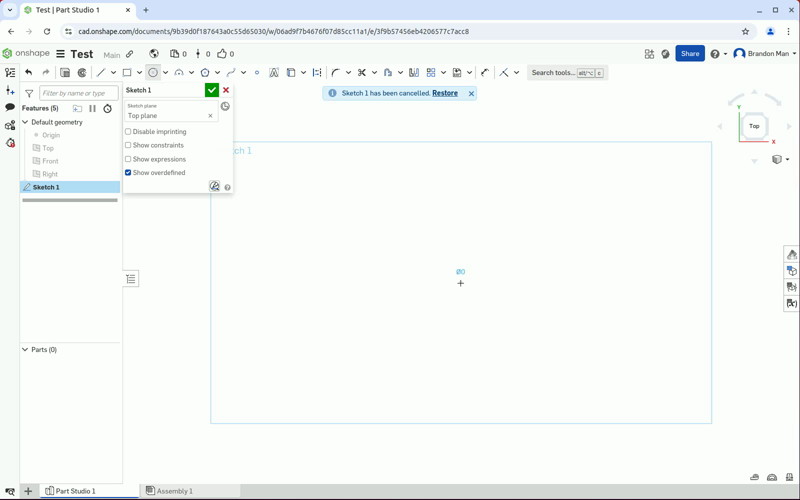
mouse_move(477, 282)
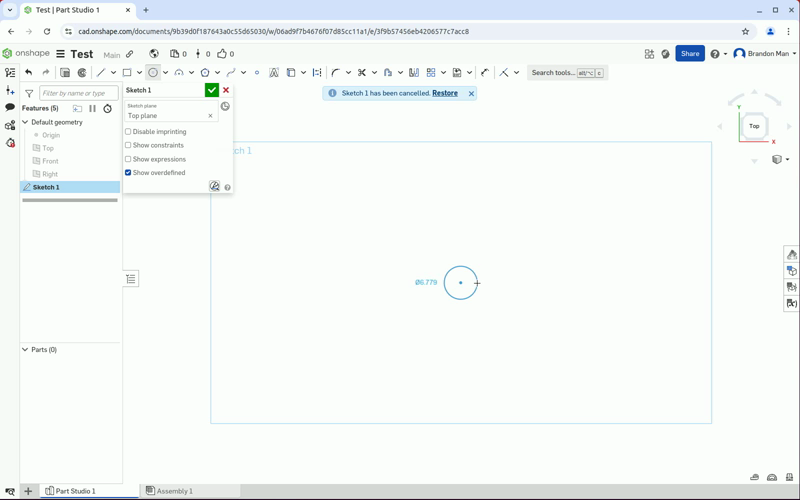
click(477, 282)
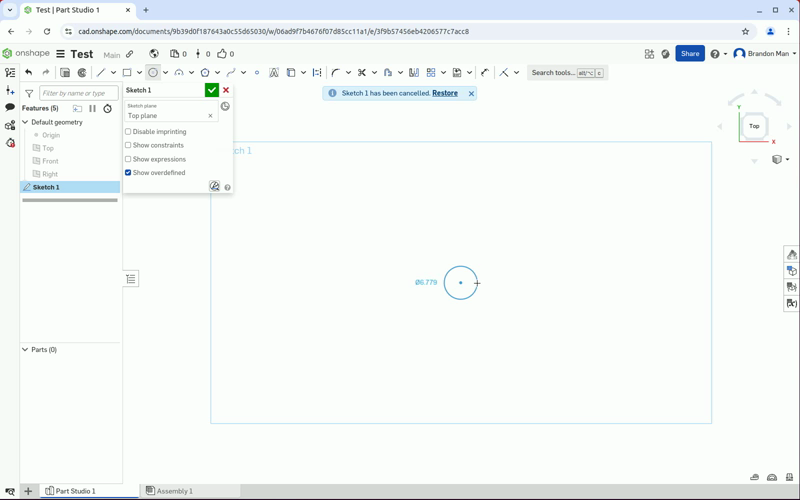
key(esc)
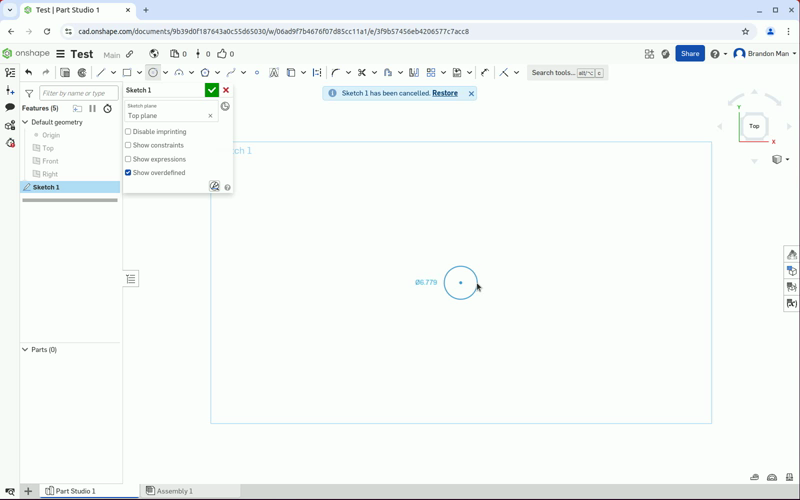
mouse_move(453, 281)
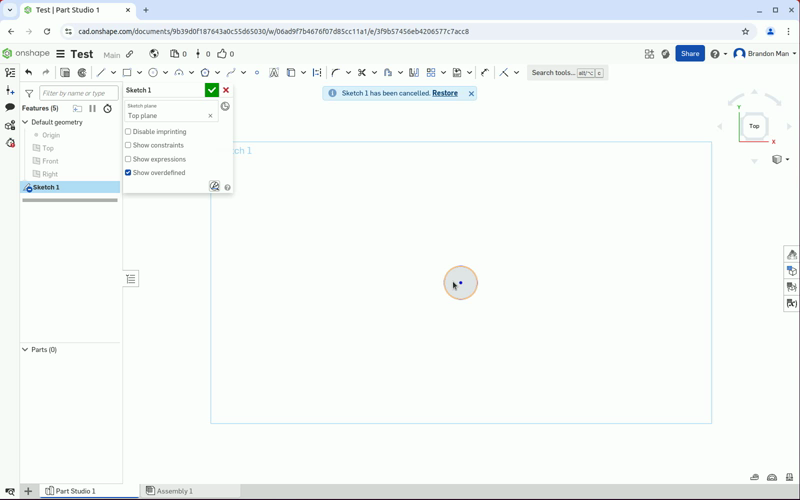
scroll(6)
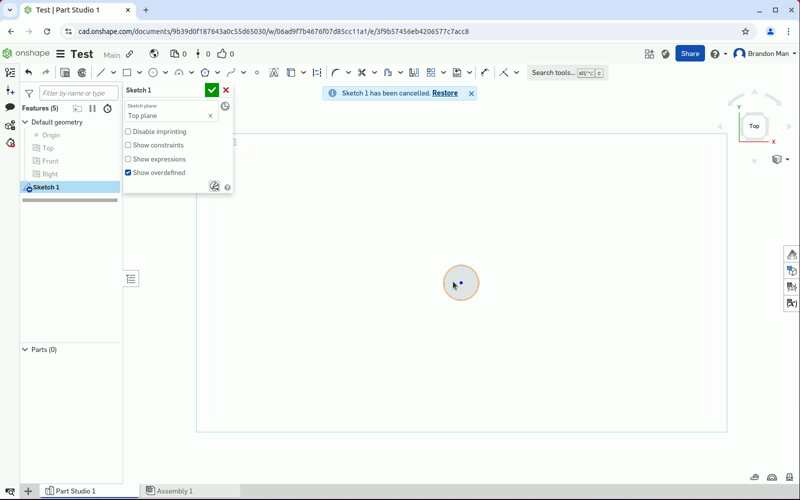
scroll(6)
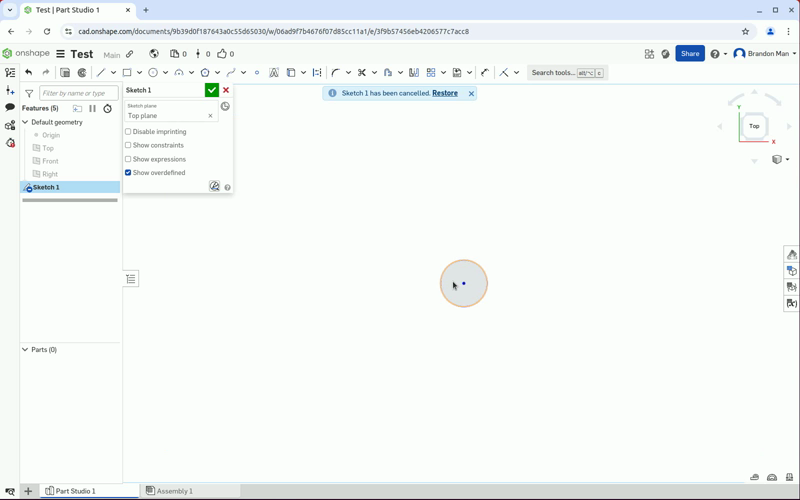
scroll(6)
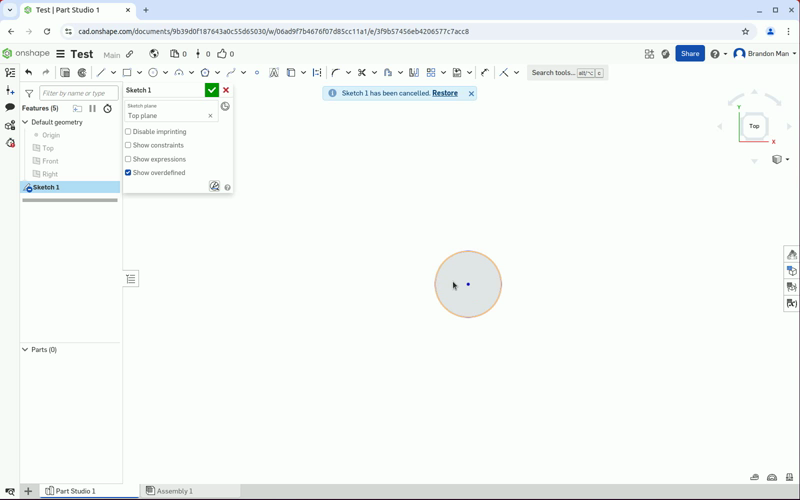
scroll(6)
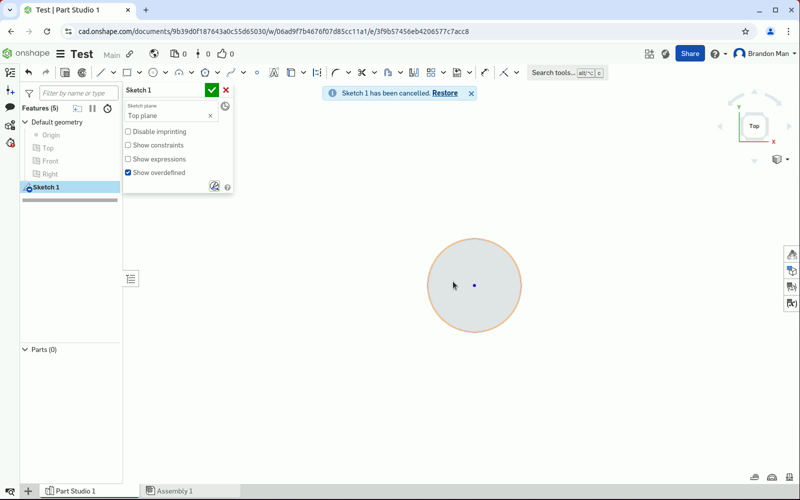
scroll(6)
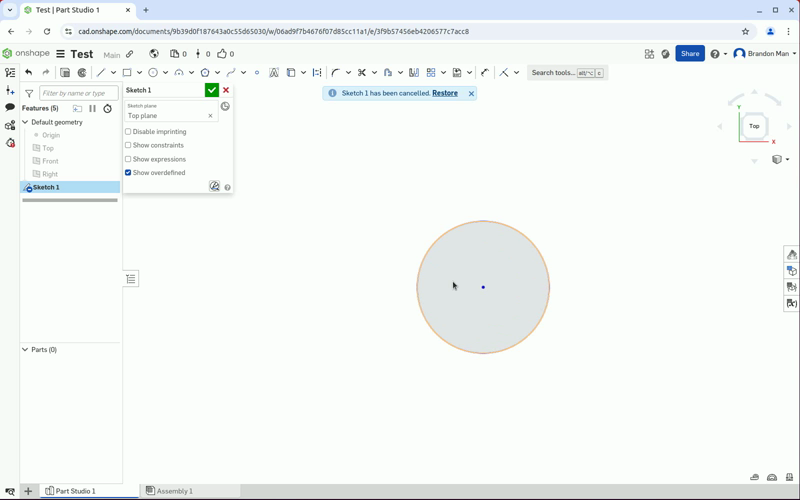
scroll(6)
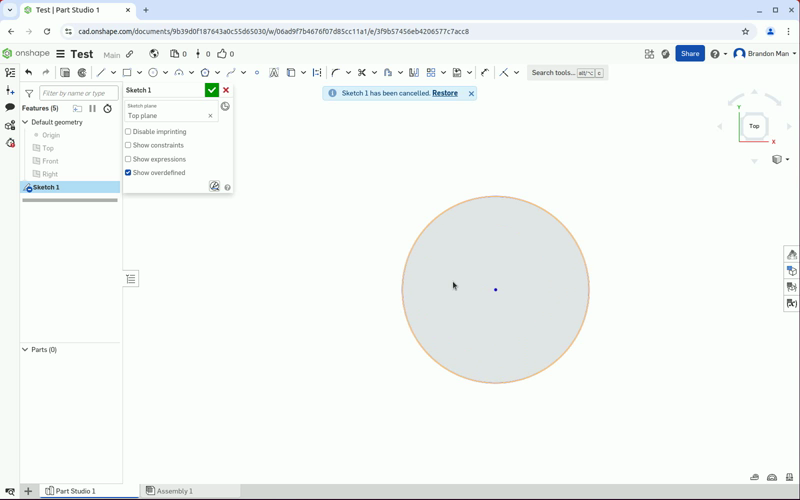
scroll(6)
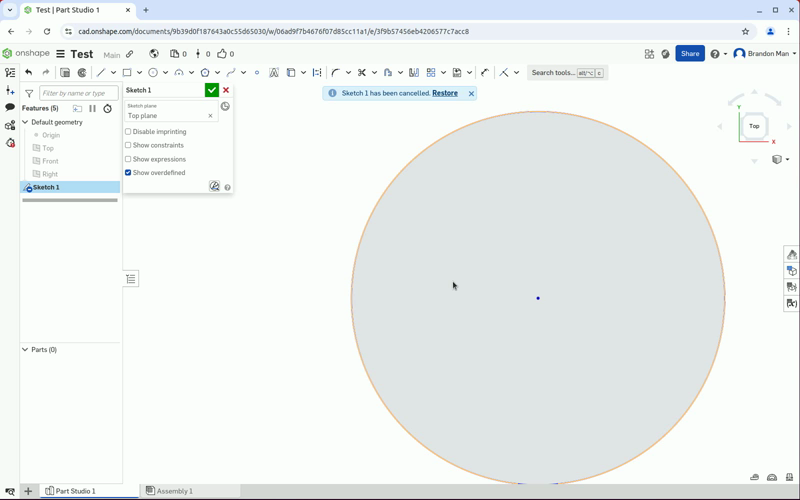
click(453, 281)
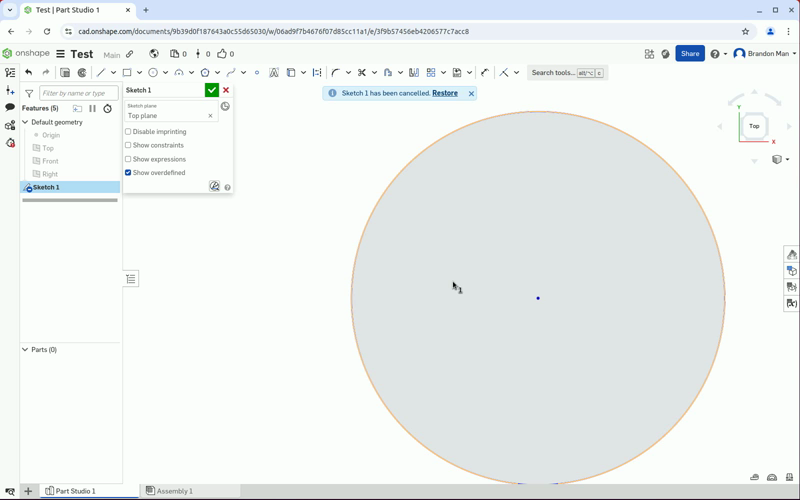
scroll(-6)
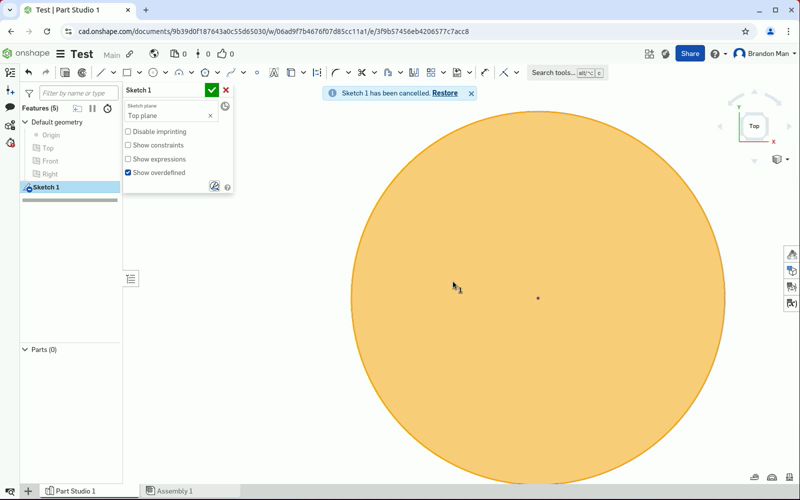
scroll(-6)
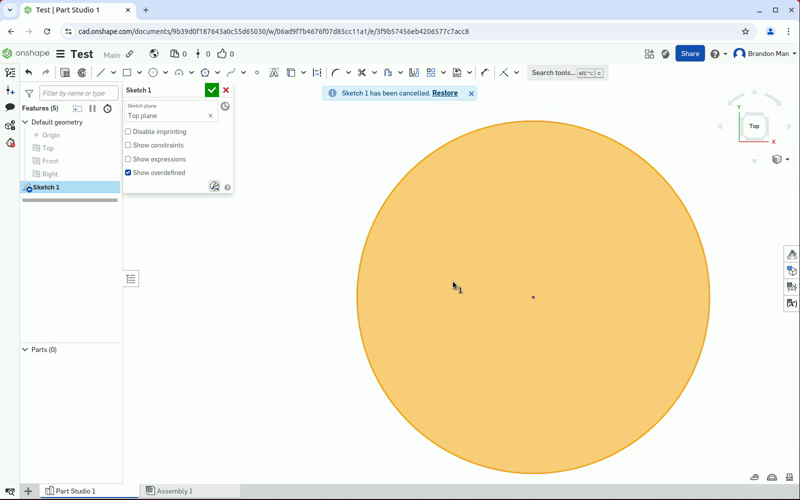
scroll(-6)
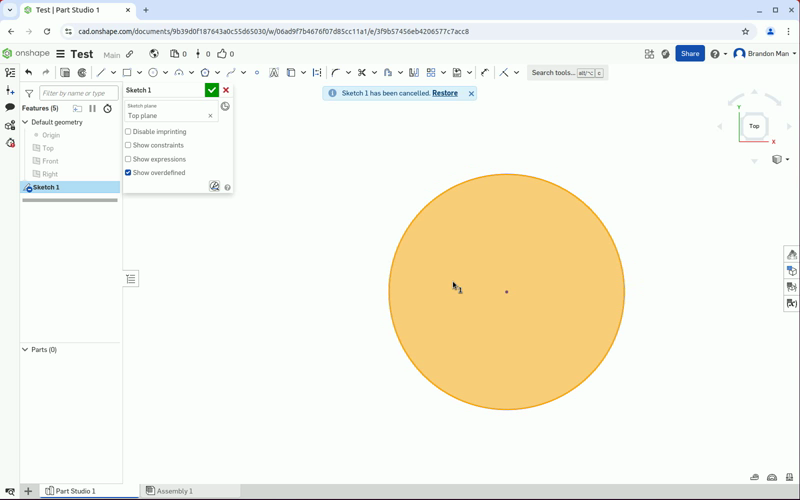
scroll(-6)
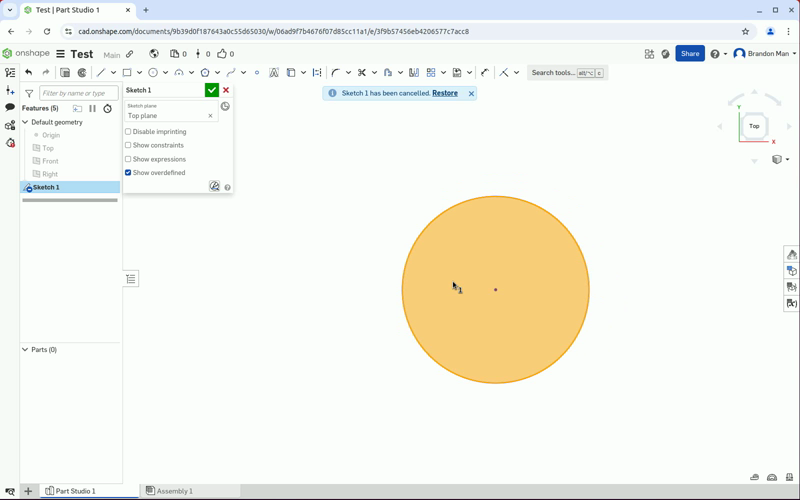
scroll(-6)
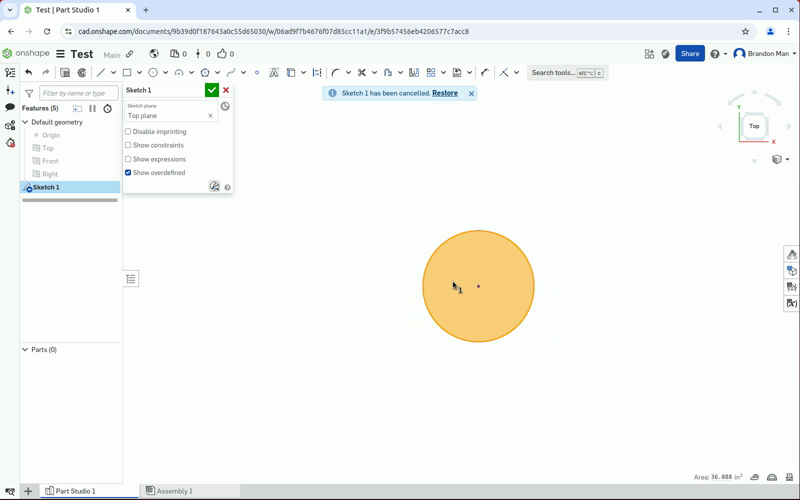
scroll(-6)
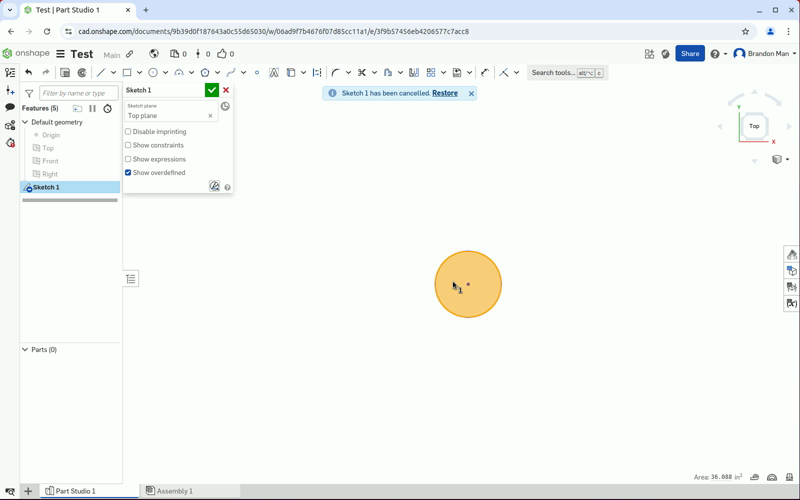
scroll(-6)
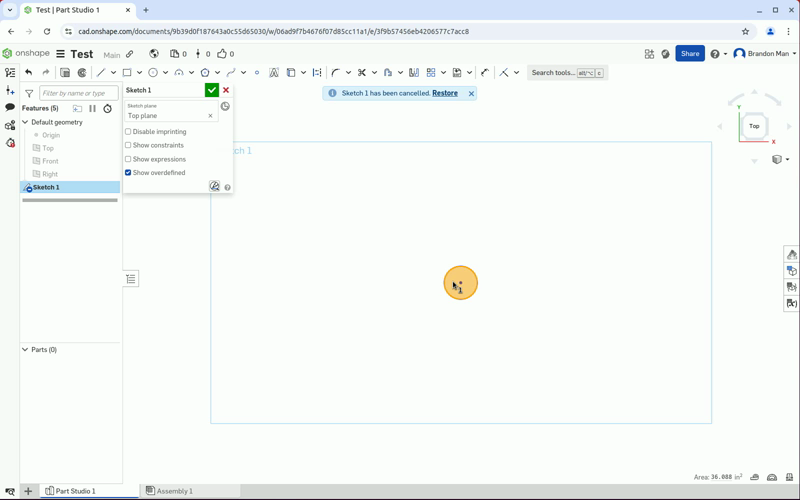
mouse_move(73, 352)
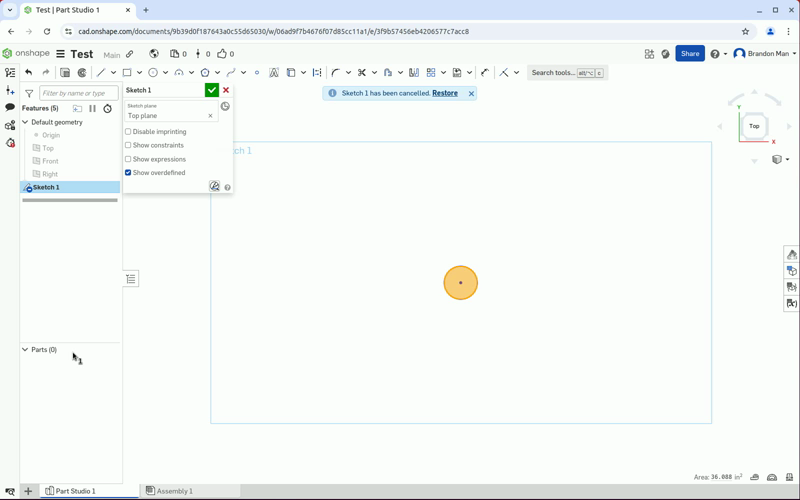
key(shift+y)
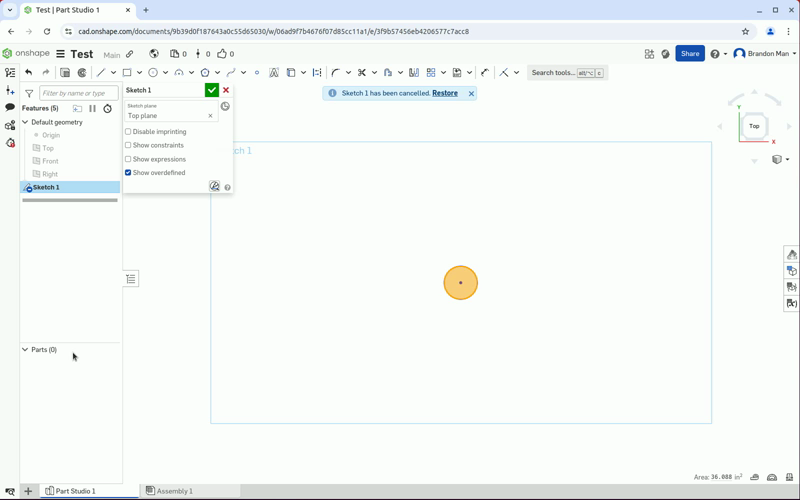
key(shift+e)
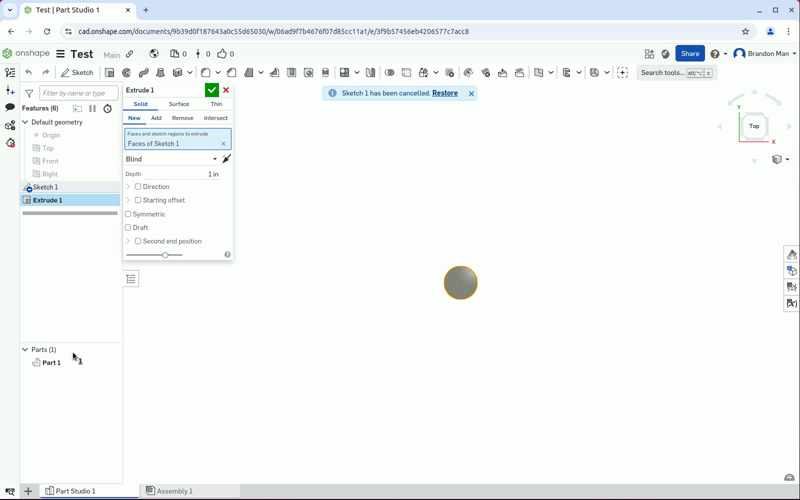
mouse_move(143, 106)
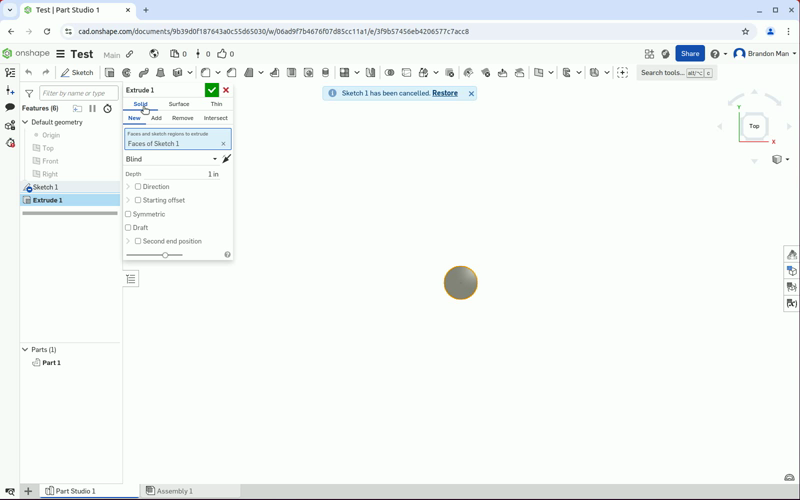
click(143, 106)
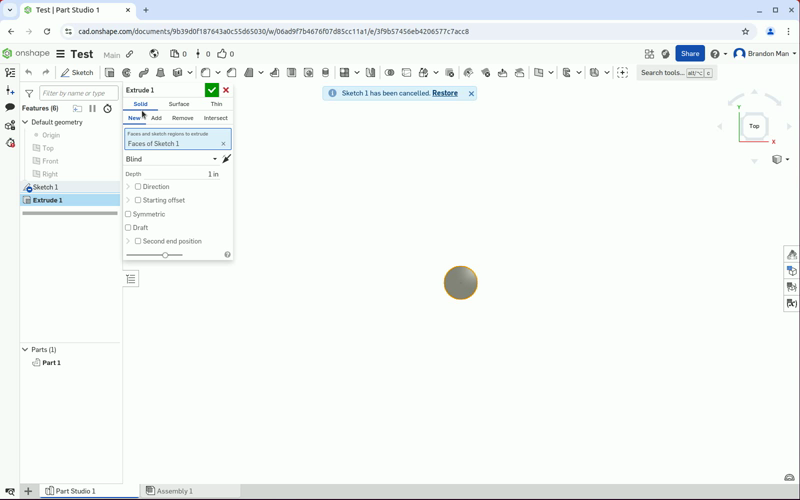
mouse_move(137, 120)
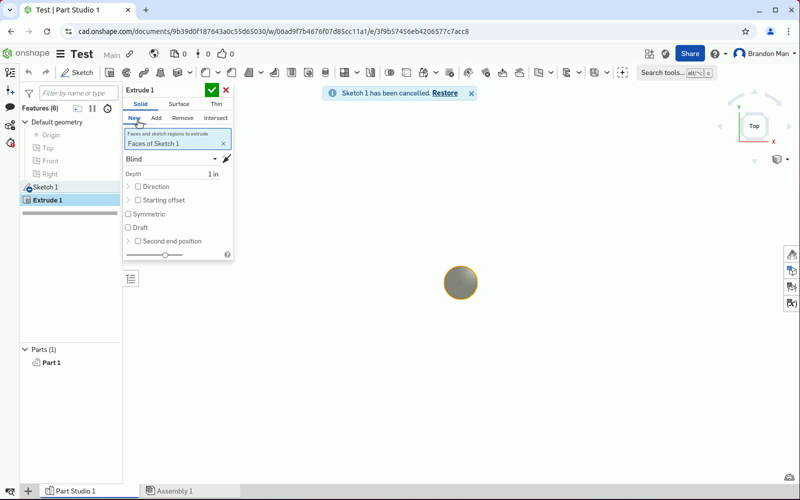
click(137, 120)
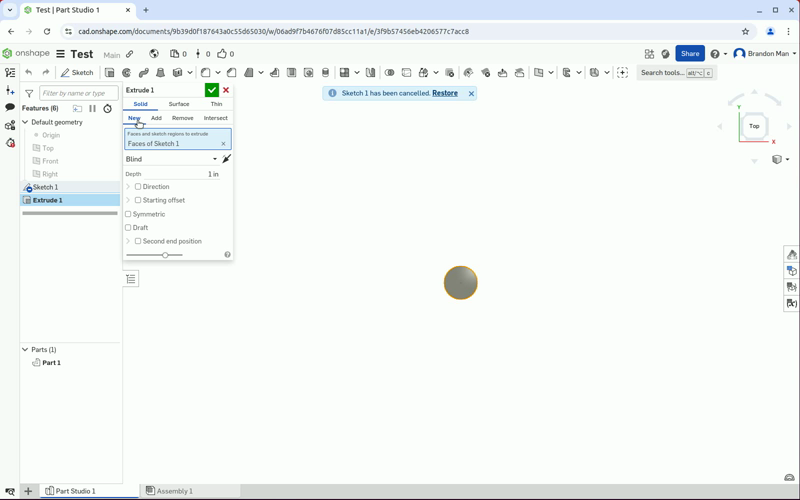
key(tab, 4)
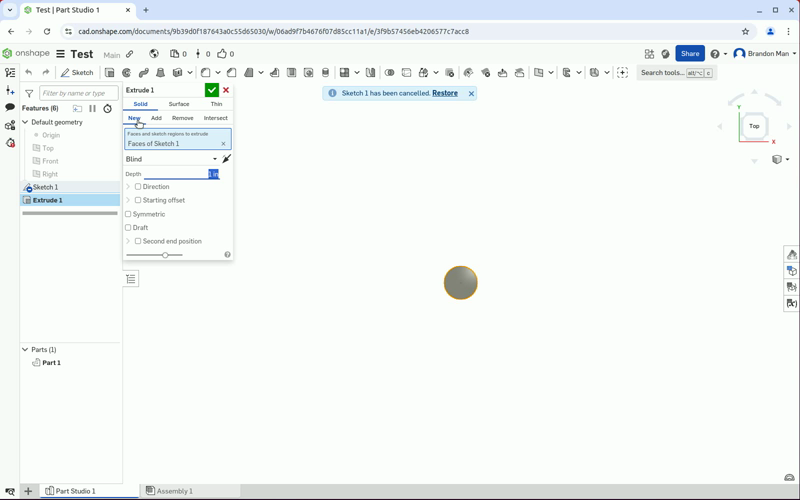
text(1.685)
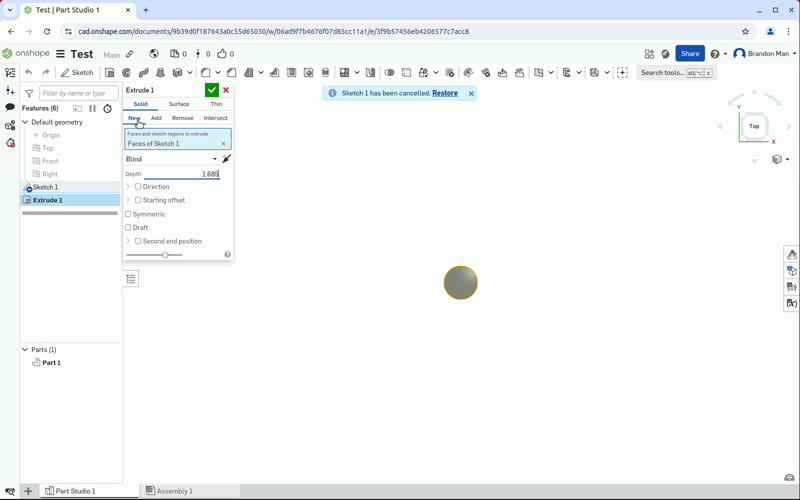
key(enter)
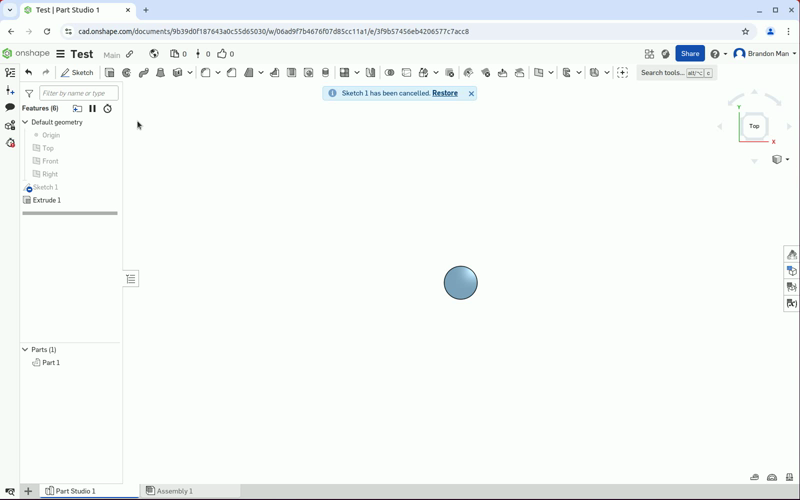
key(shift+h)
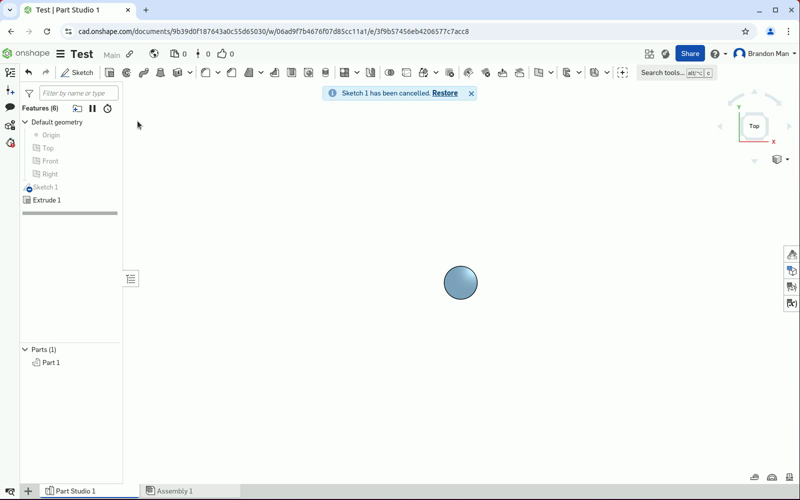
key(shift+h)
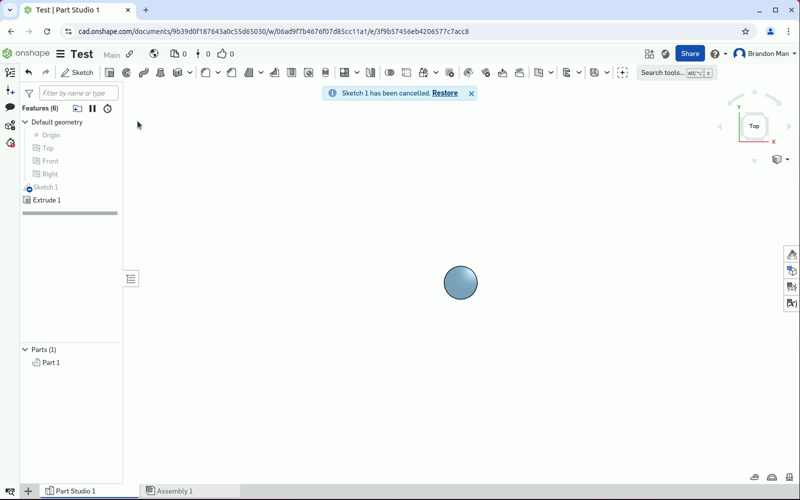
mouse_move(73, 189)
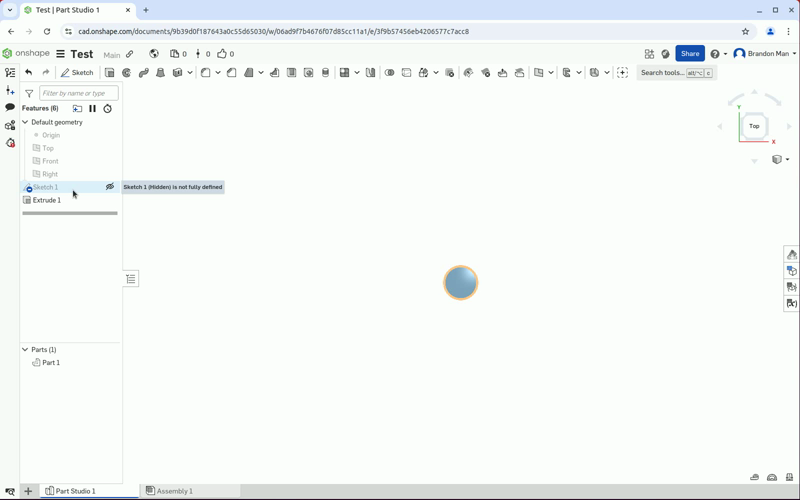
click(73, 189)
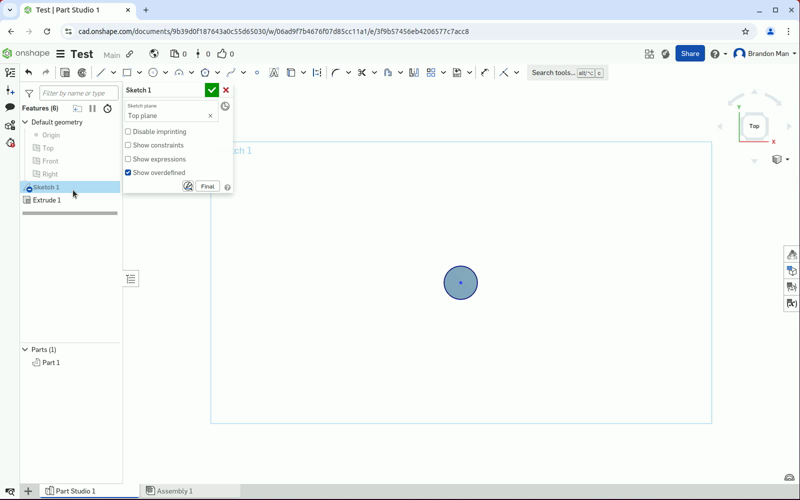
mouse_move(229, 92)
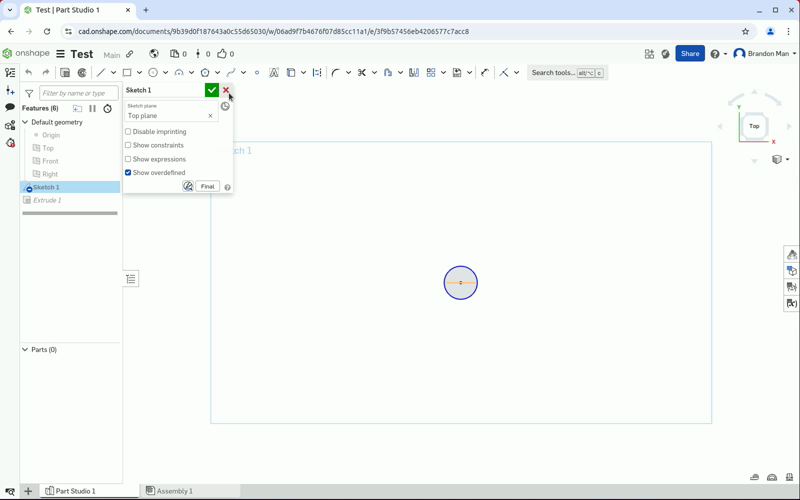
click(229, 92)
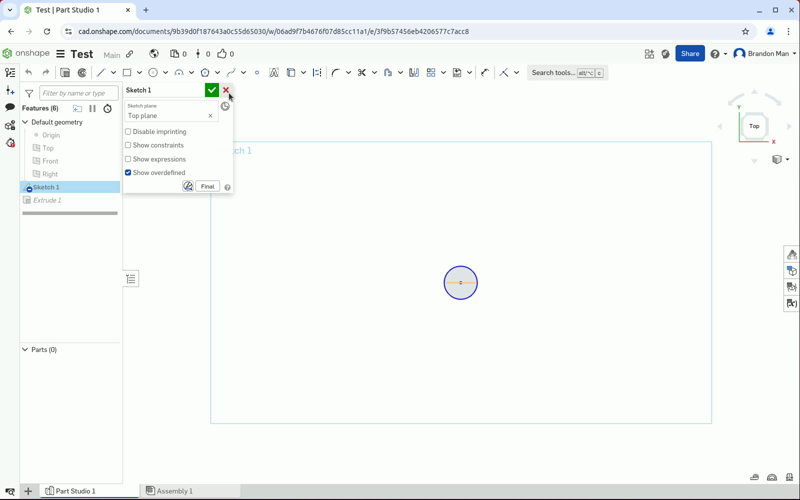
key(shift+s)
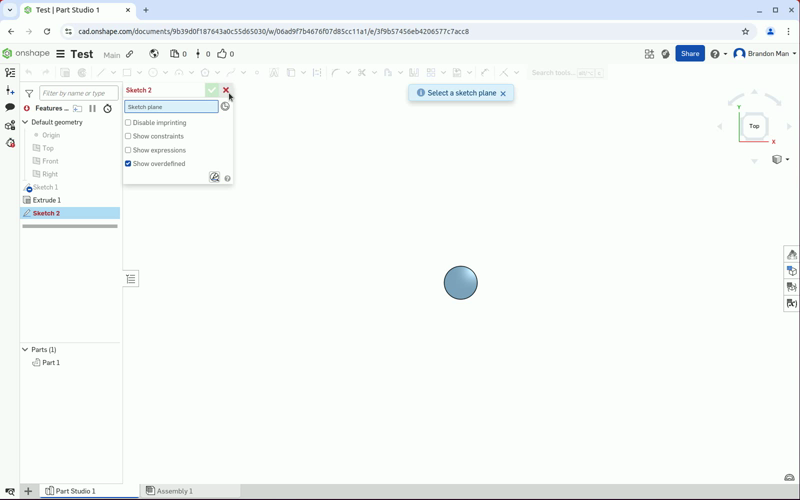
mouse_move(73, 150)
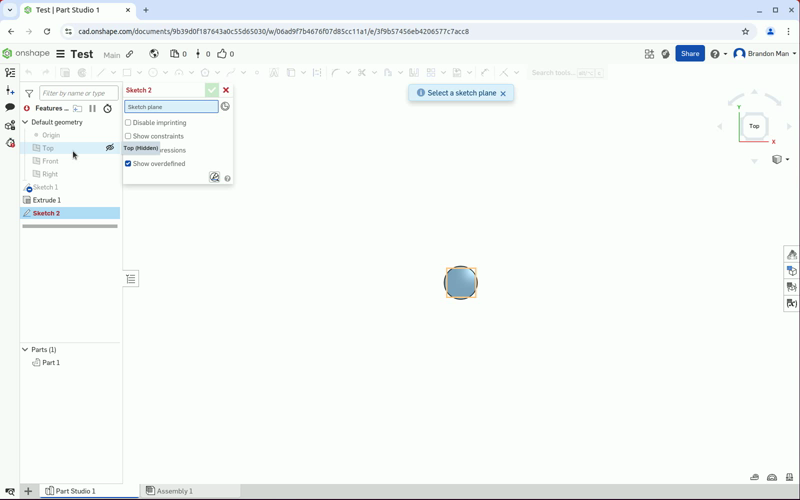
click(73, 150)
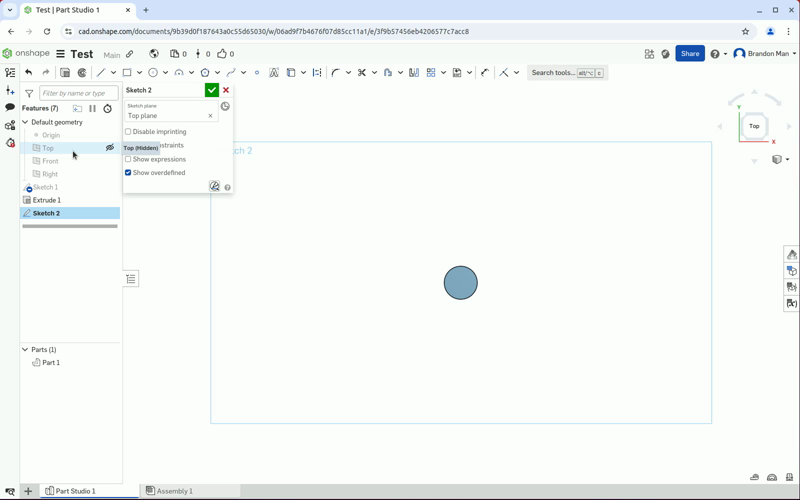
mouse_move(73, 352)
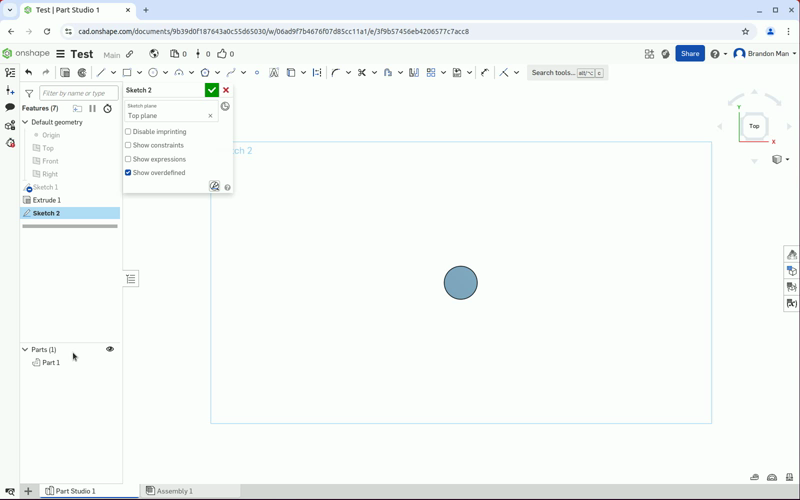
key(y)
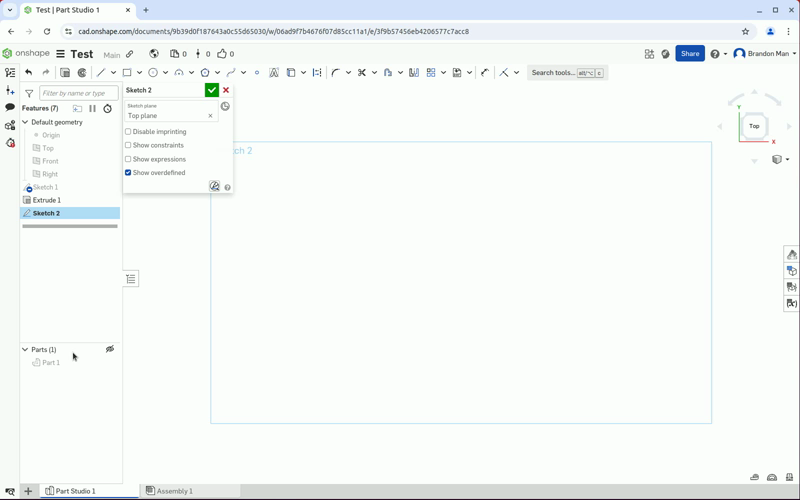
key(c)
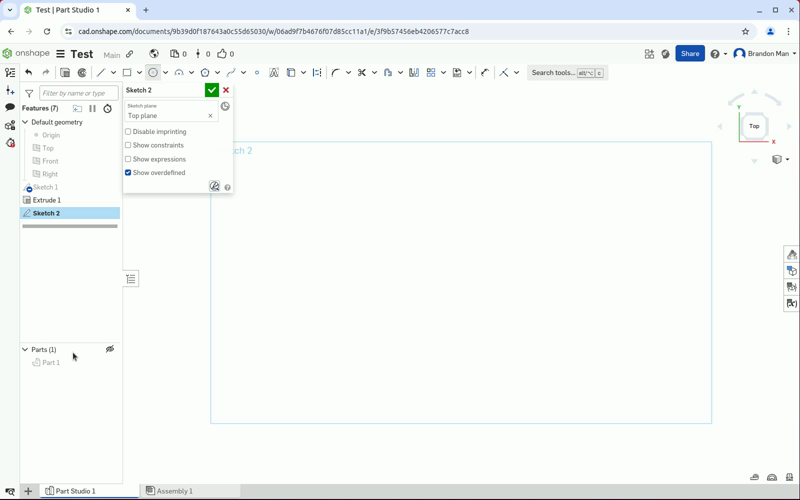
key_down(shift)
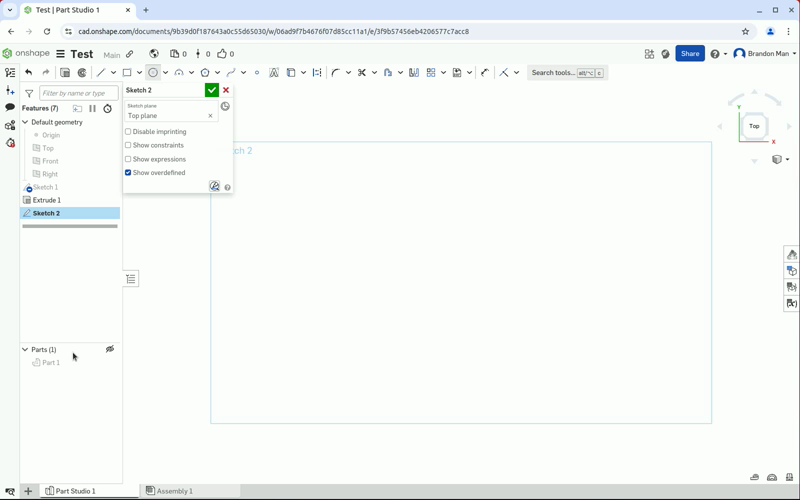
mouse_move(460, 282)
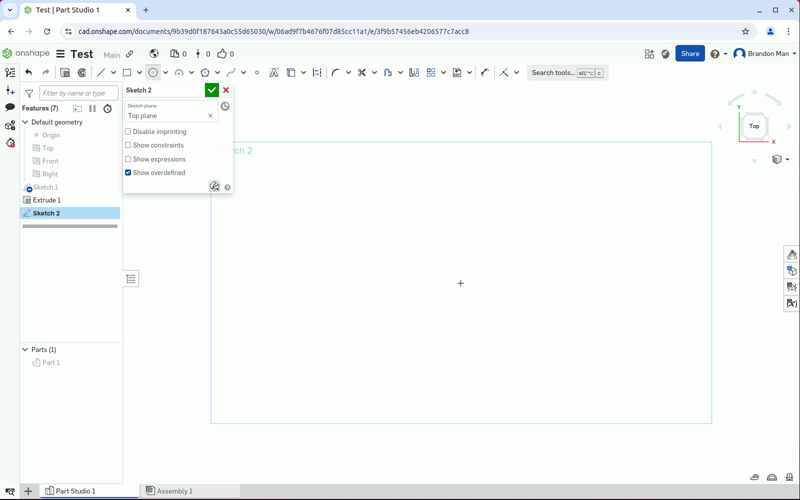
click(460, 282)
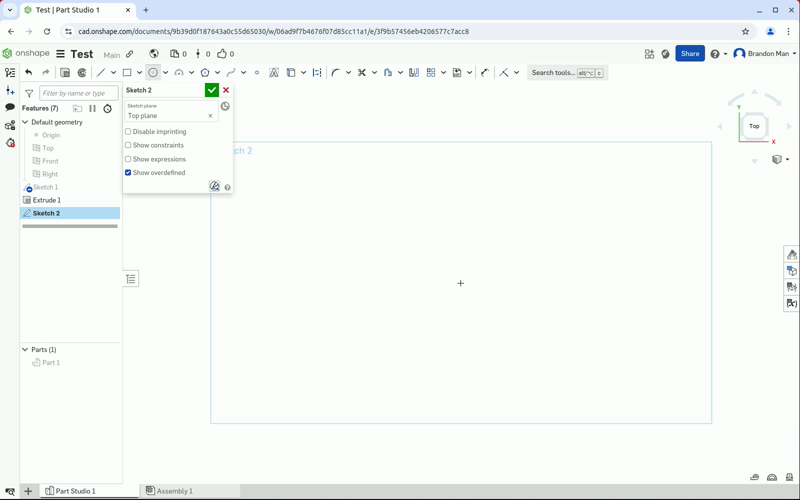
key_up(shift)
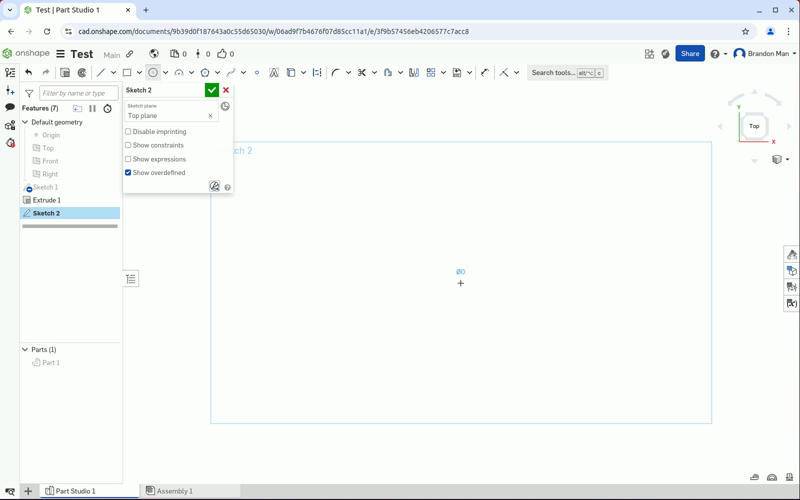
mouse_move(484, 282)
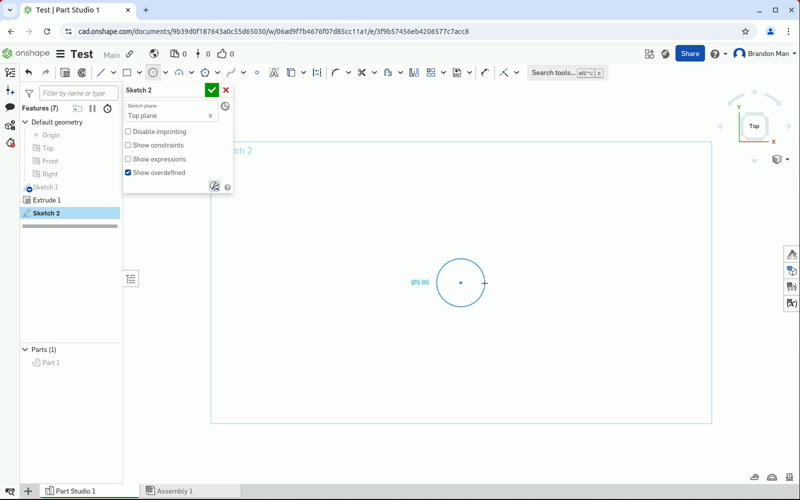
click(484, 282)
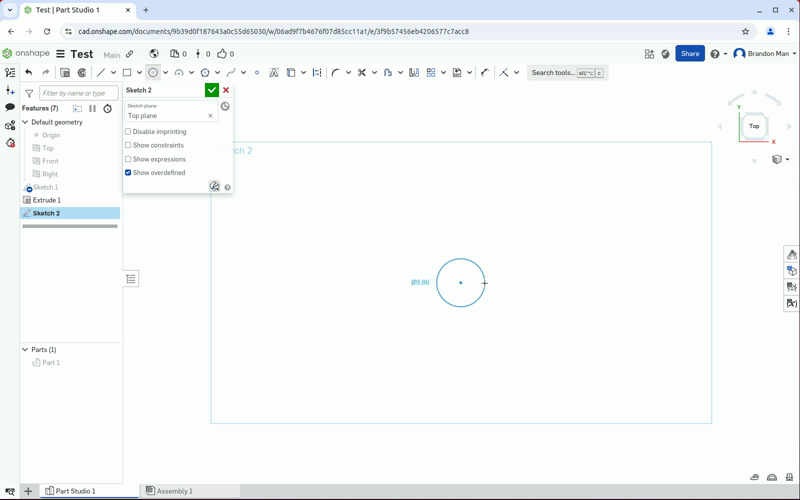
key(esc)
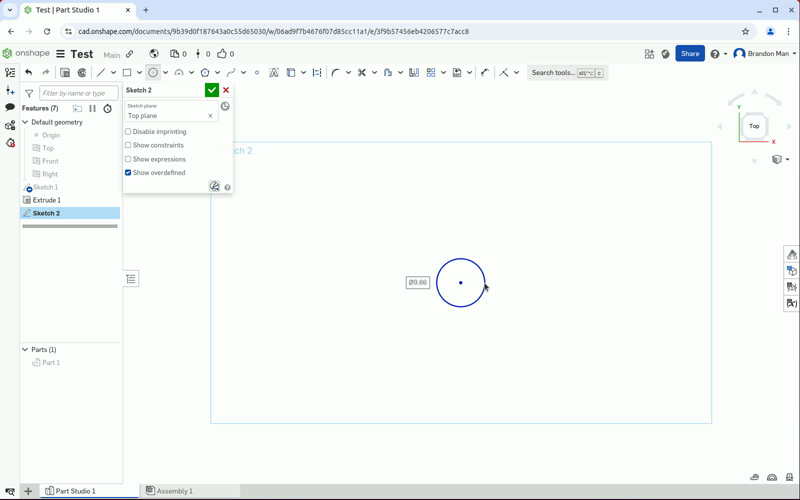
key(c)
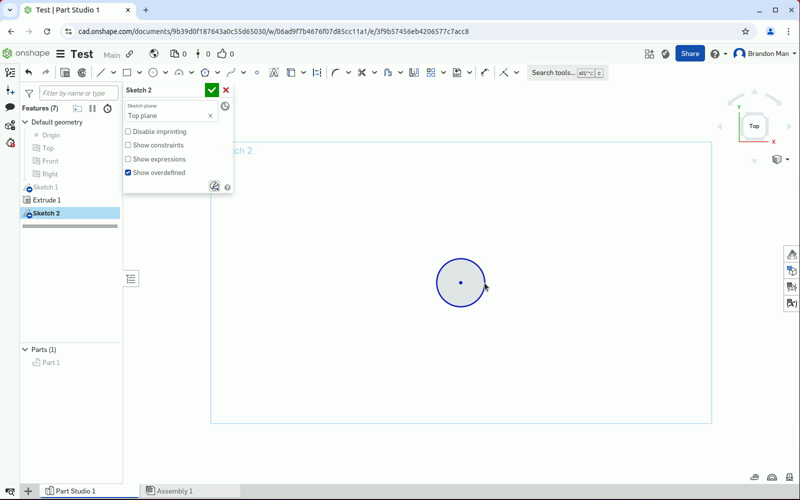
key_down(shift)
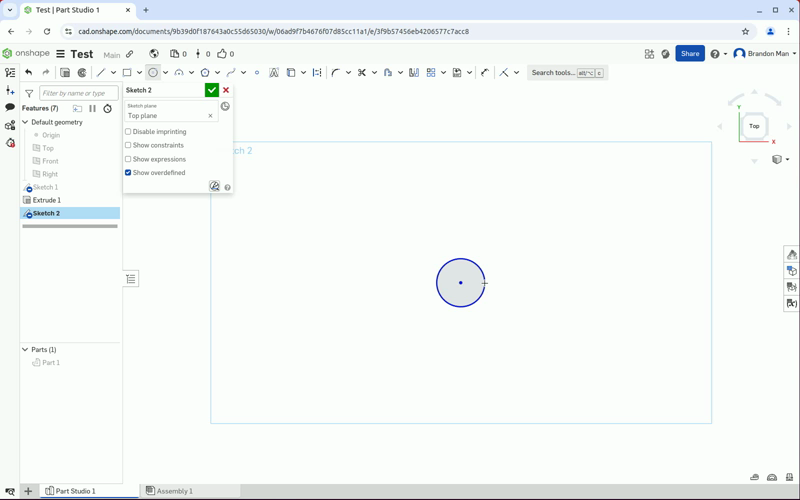
mouse_move(460, 282)
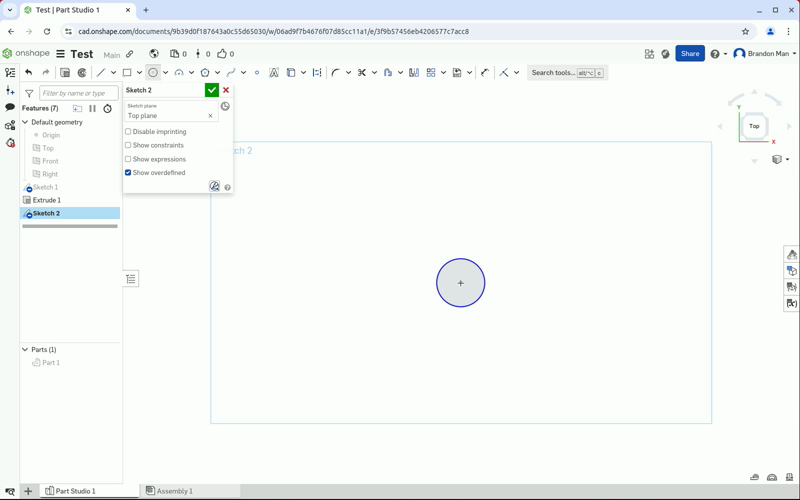
click(460, 282)
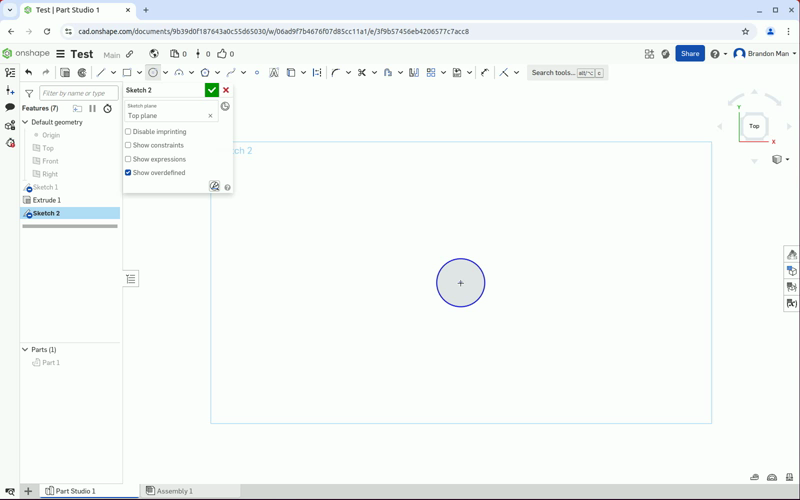
key_up(shift)
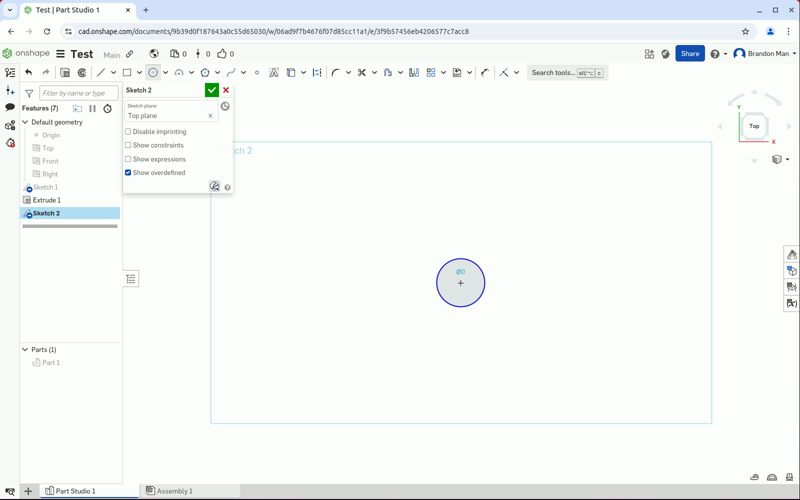
mouse_move(477, 282)
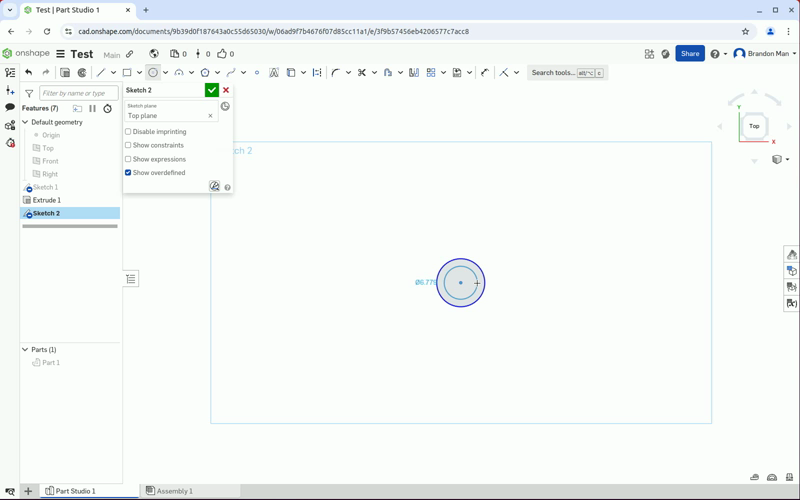
click(477, 282)
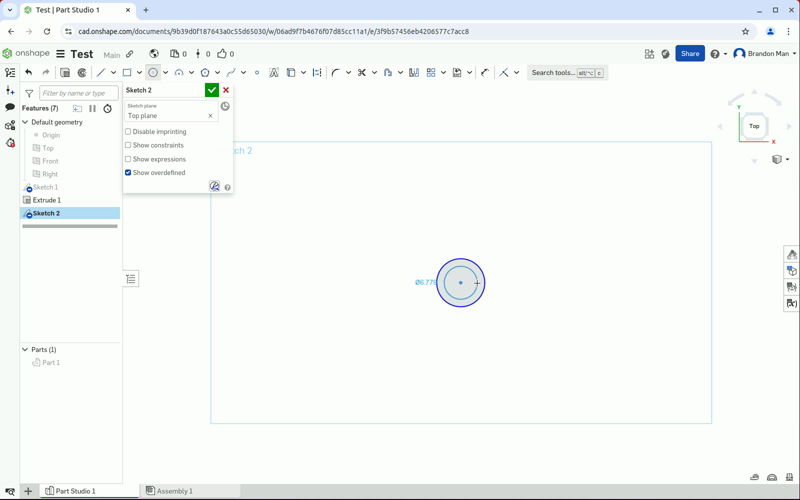
key(esc)
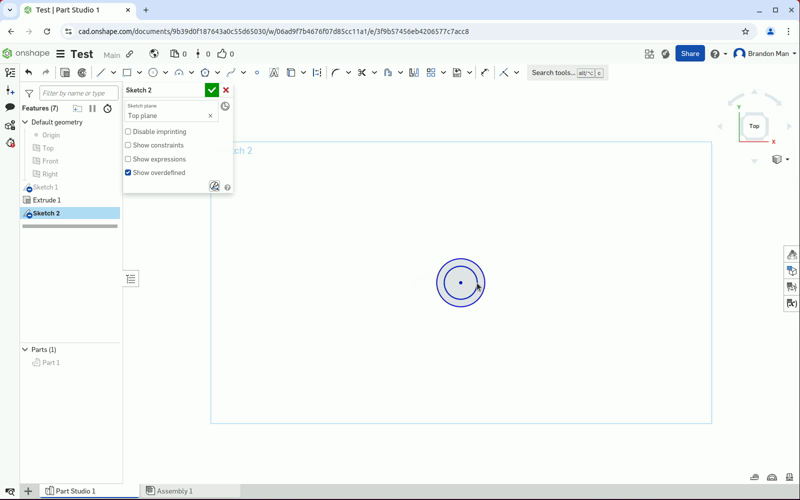
mouse_move(440, 291)
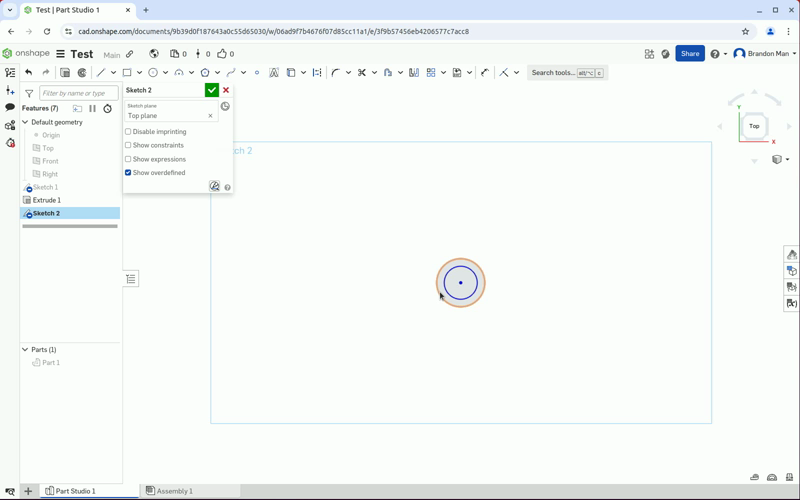
scroll(6)
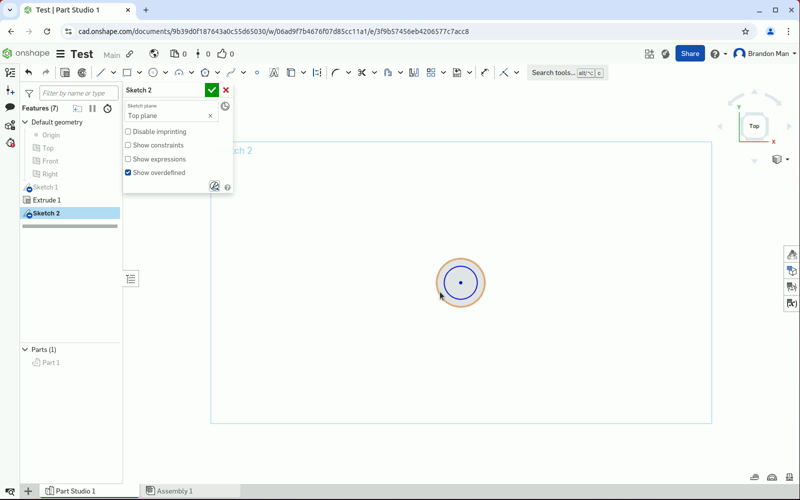
scroll(6)
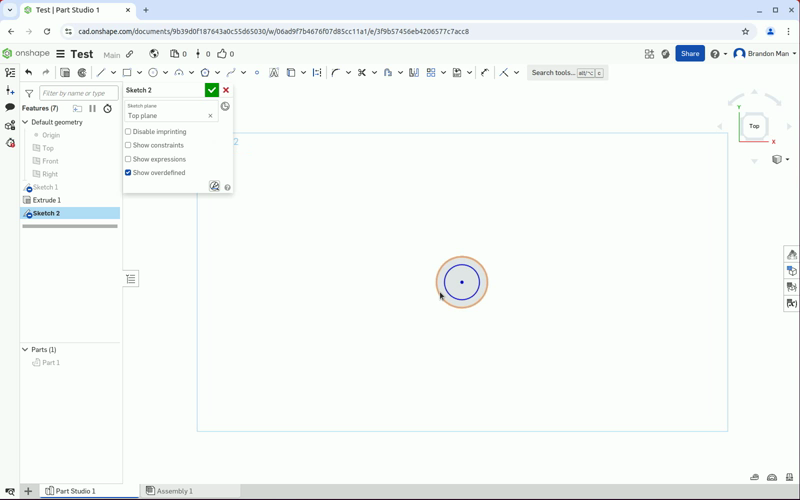
scroll(6)
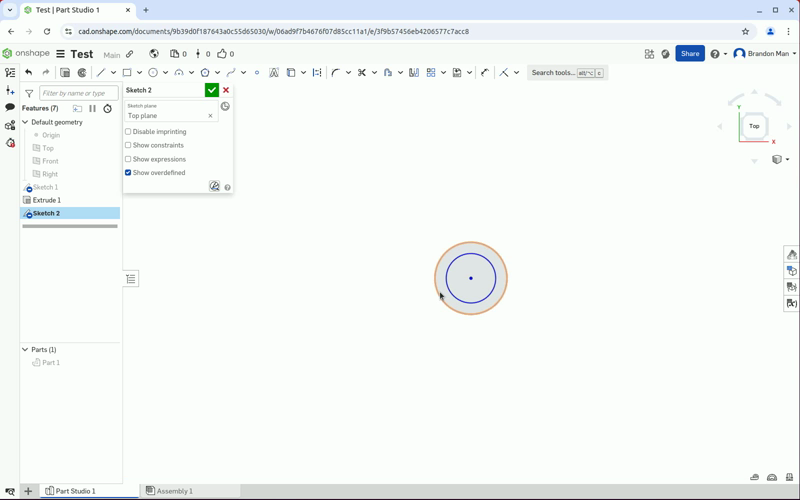
scroll(6)
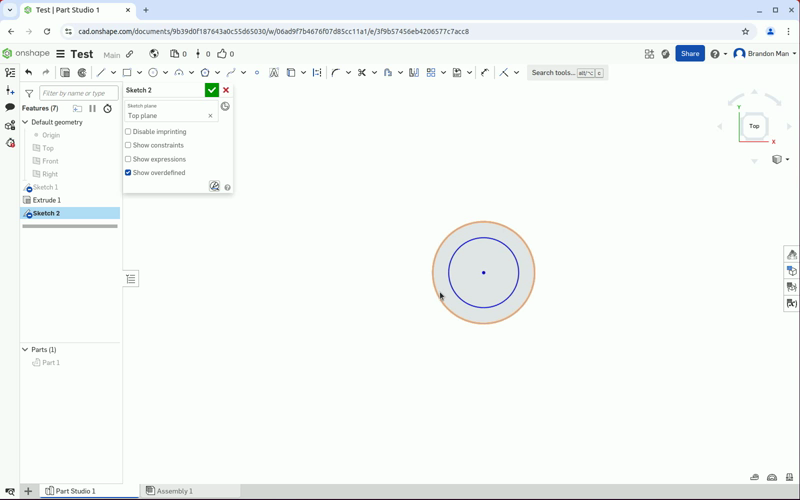
scroll(6)
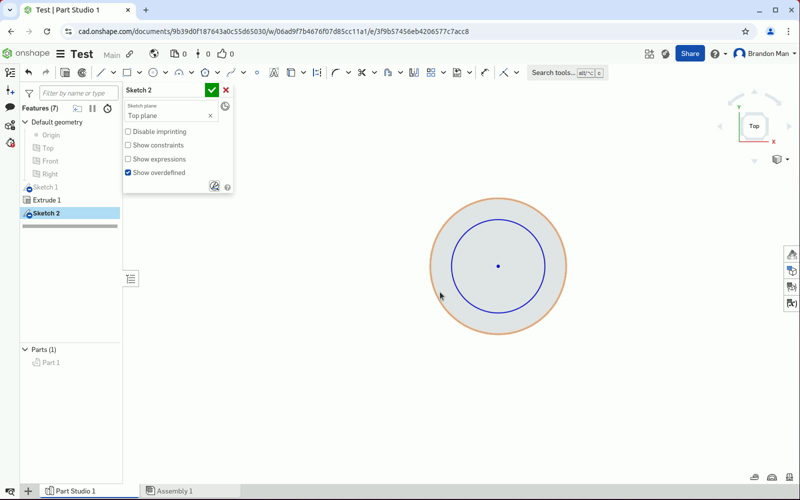
scroll(6)
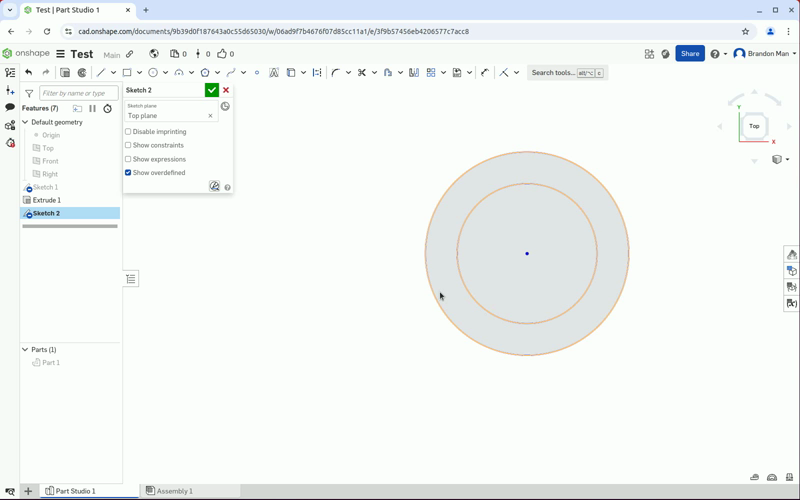
scroll(6)
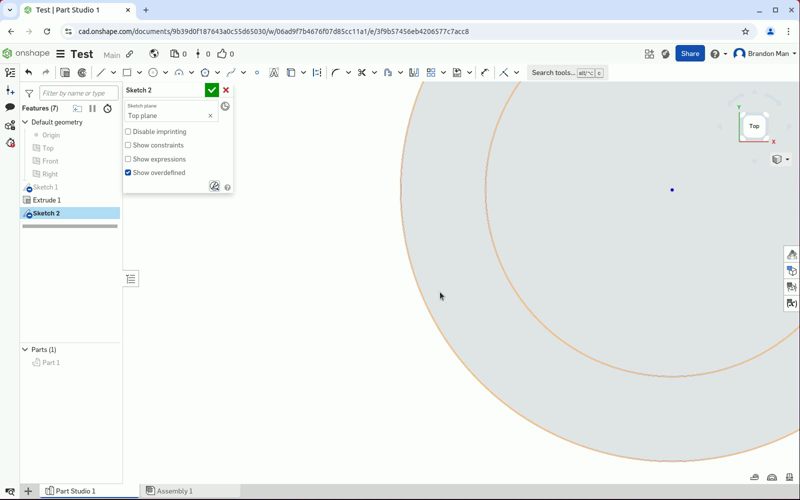
click(440, 291)
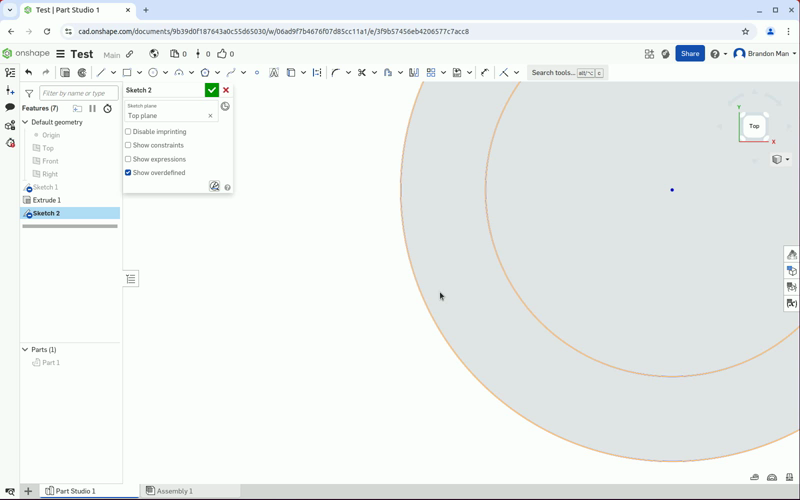
scroll(-6)
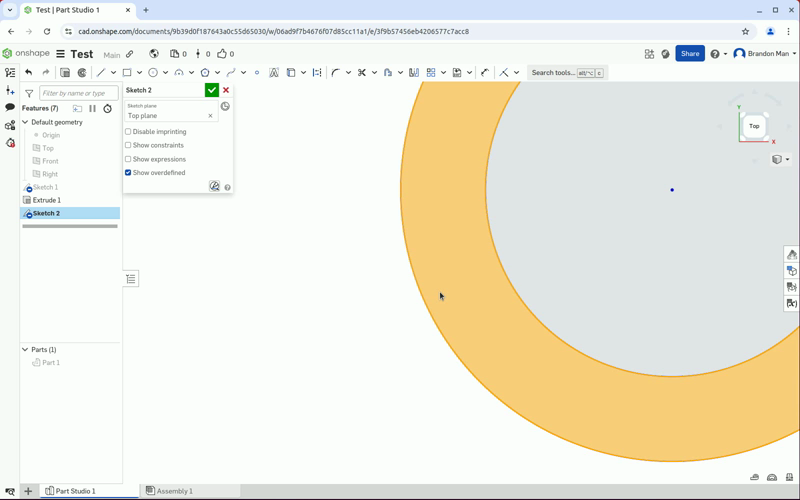
scroll(-6)
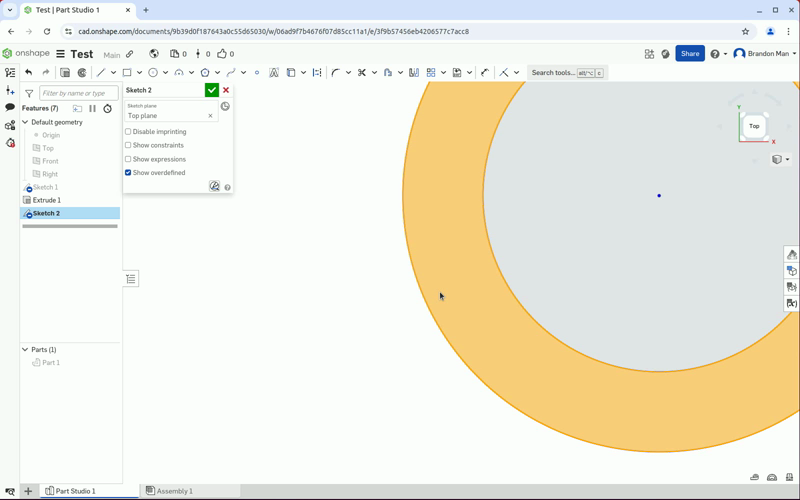
scroll(-6)
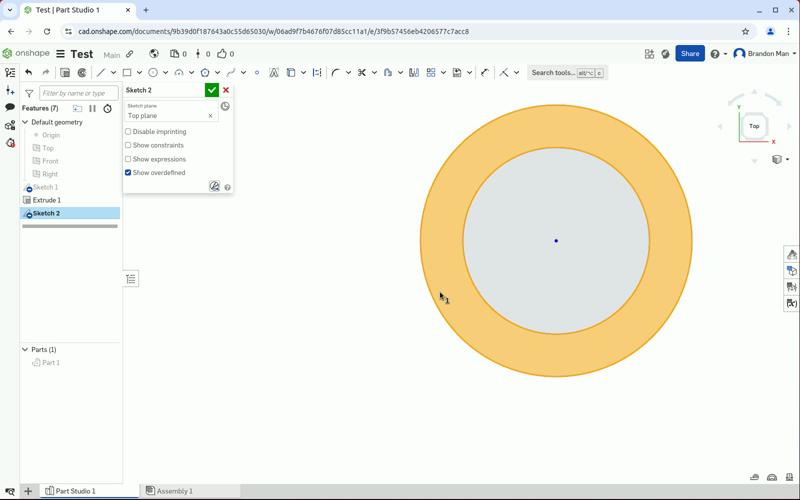
scroll(-6)
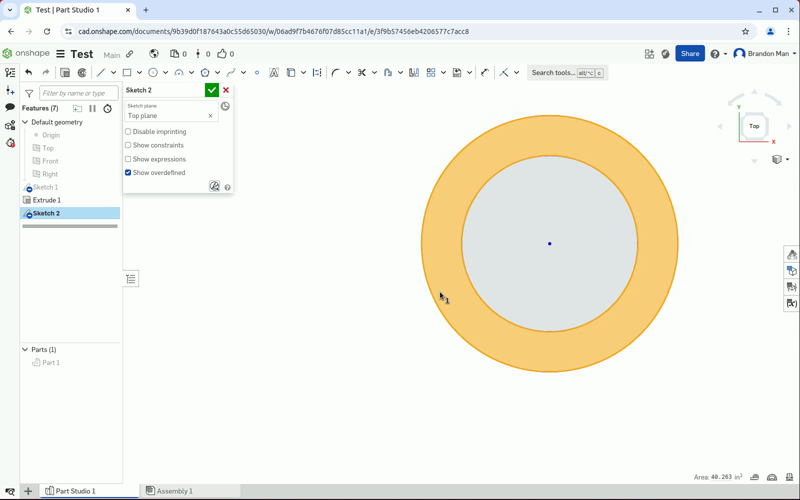
scroll(-6)
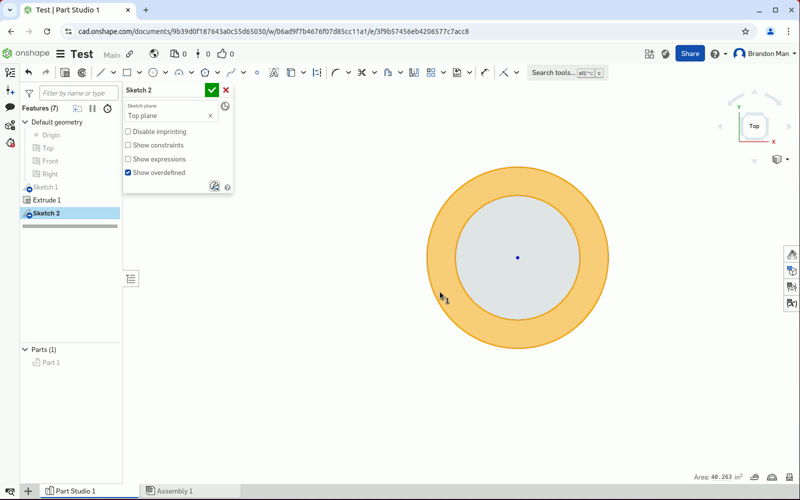
scroll(-6)
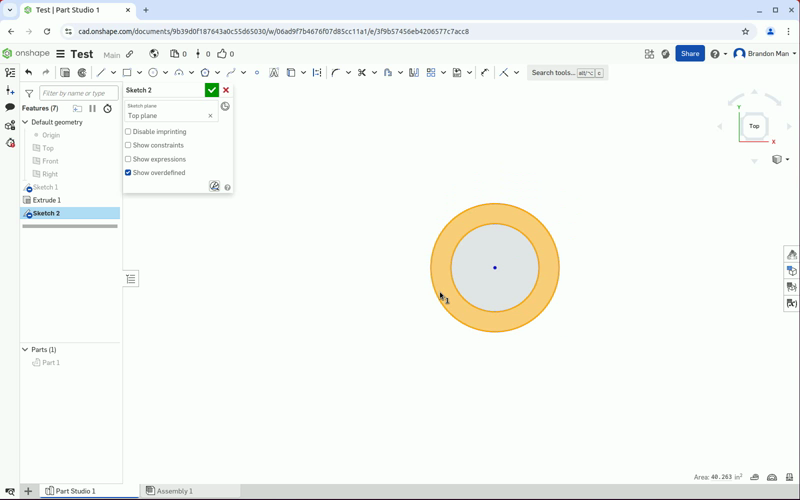
scroll(-6)
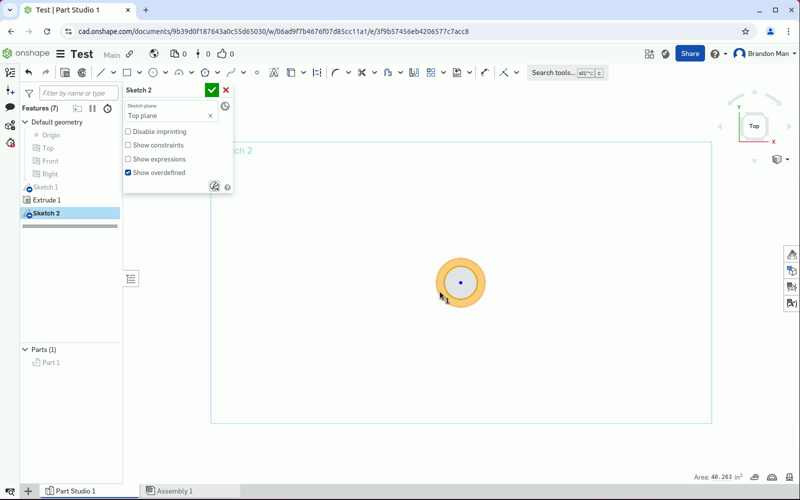
mouse_move(73, 352)
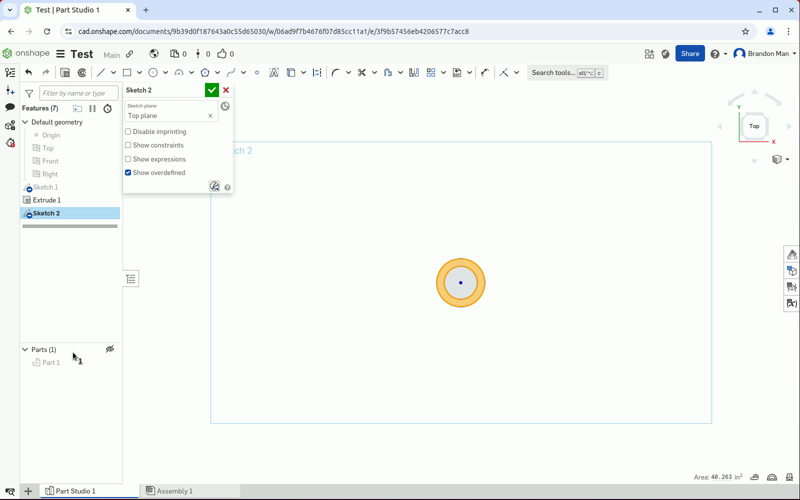
key(shift+y)
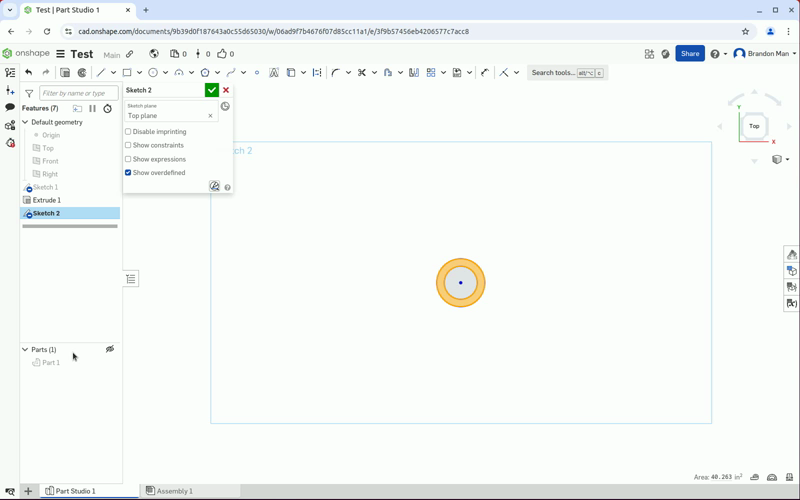
key(shift+e)
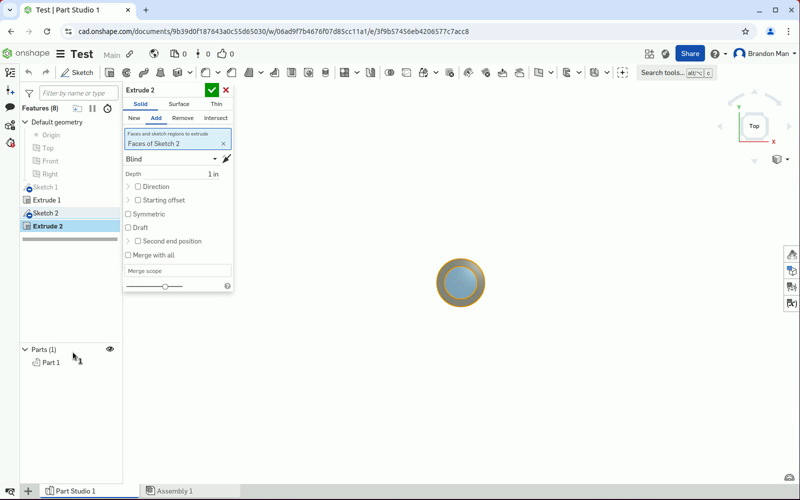
mouse_move(143, 106)
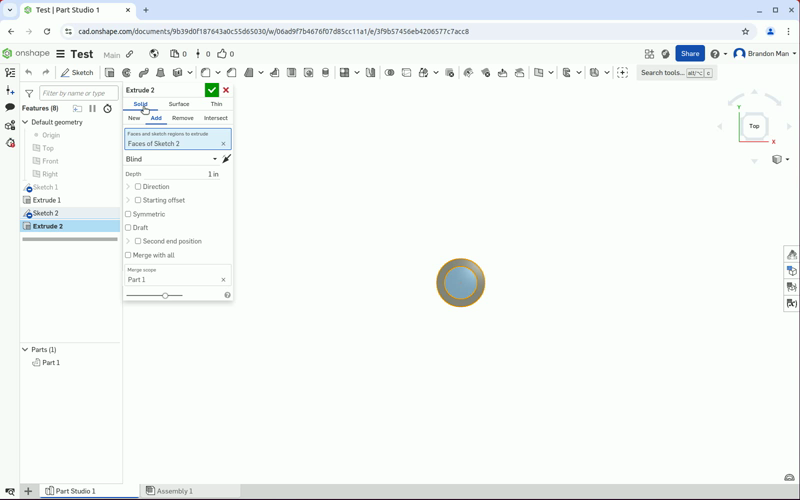
click(143, 106)
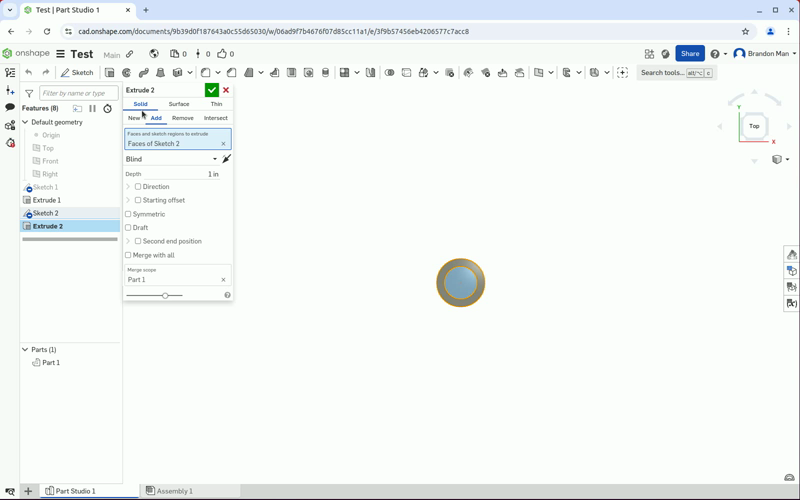
mouse_move(137, 120)
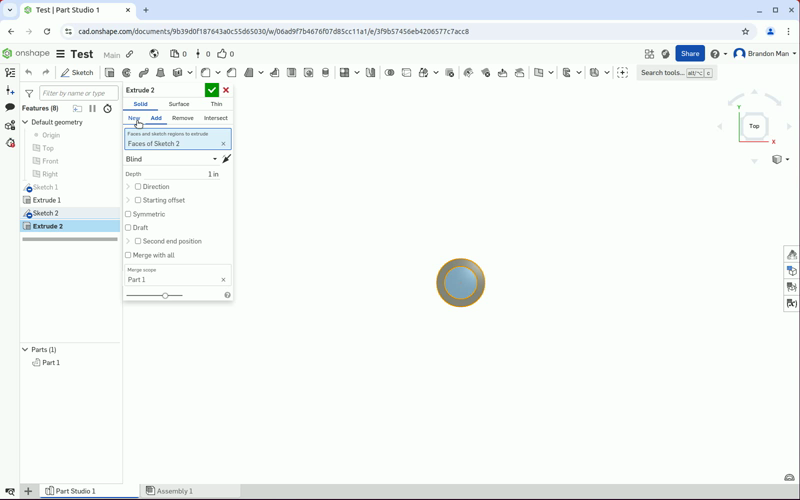
click(137, 120)
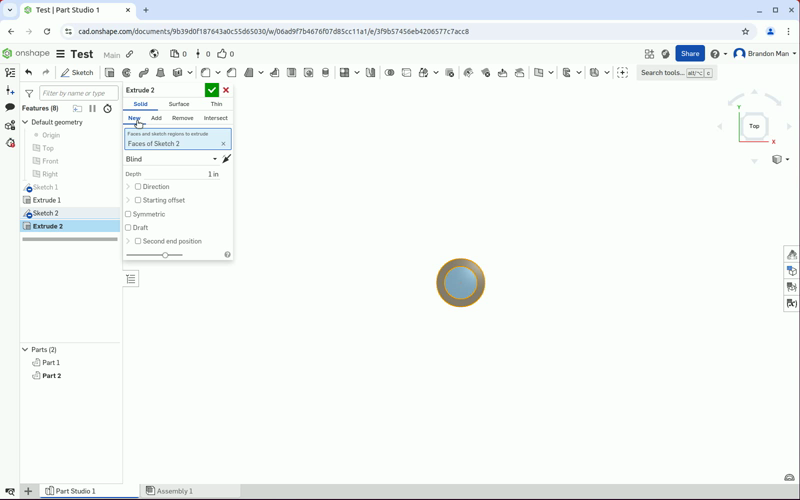
key(tab, 4)
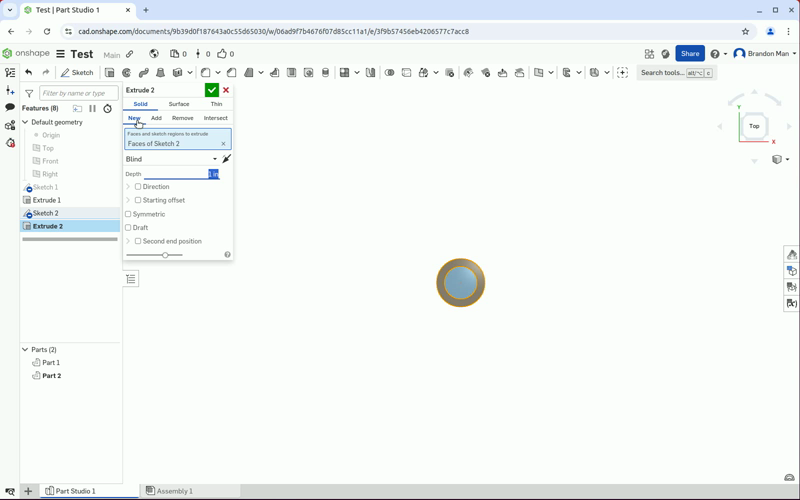
text(23.108)
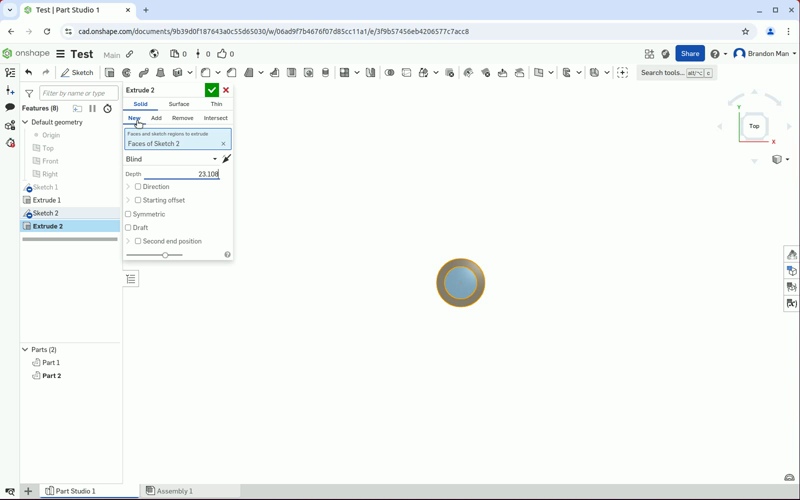
key(enter)
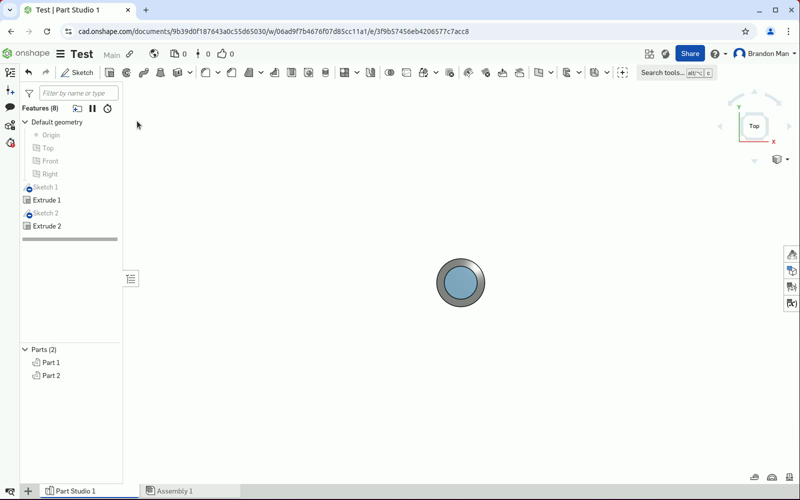
key(shift+h)
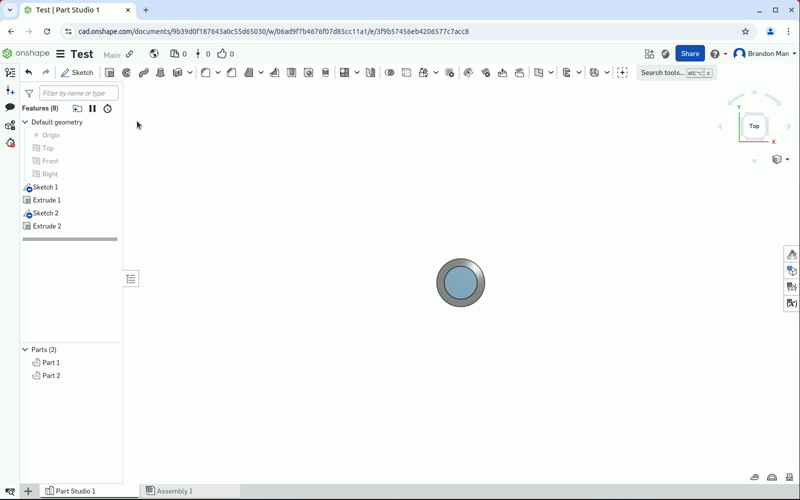
key(shift+h)
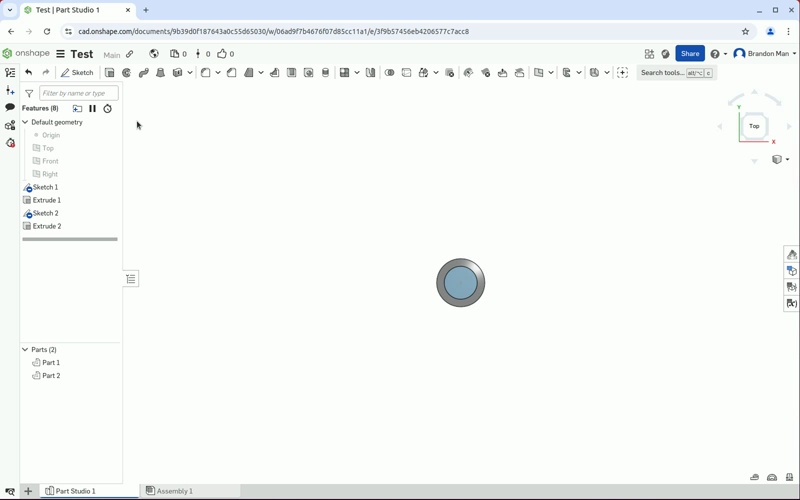
key(shift+7)
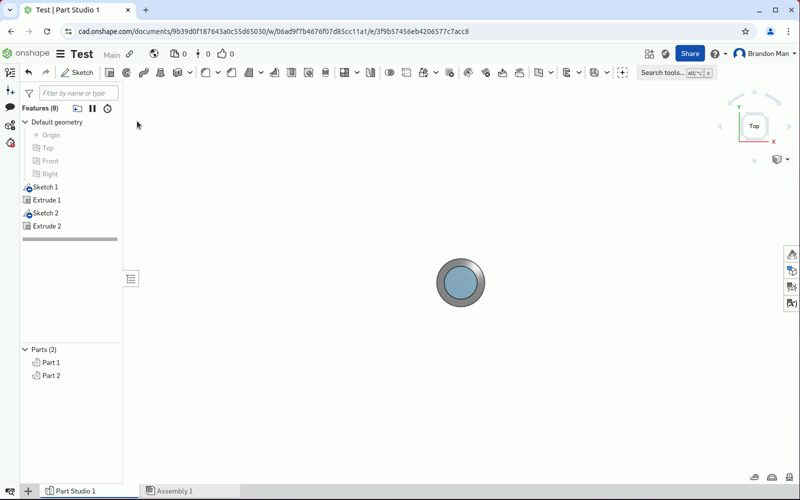
key(up, 3)
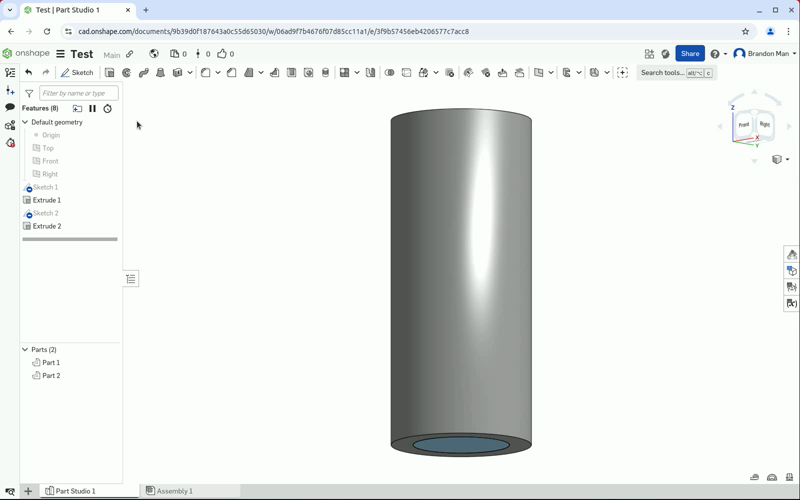
key(left, 3)
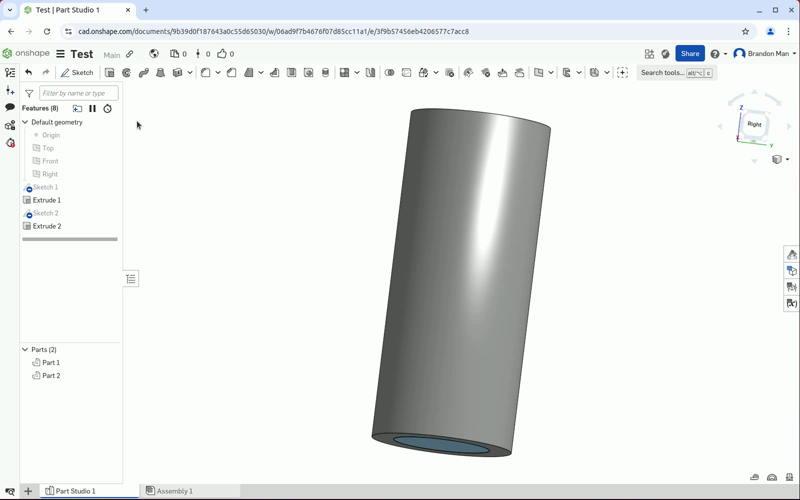
key(right, 3)
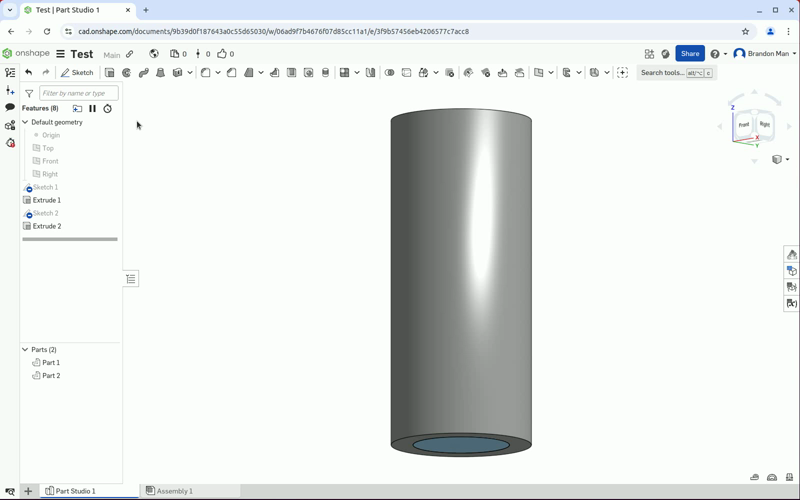
key(down, 3)
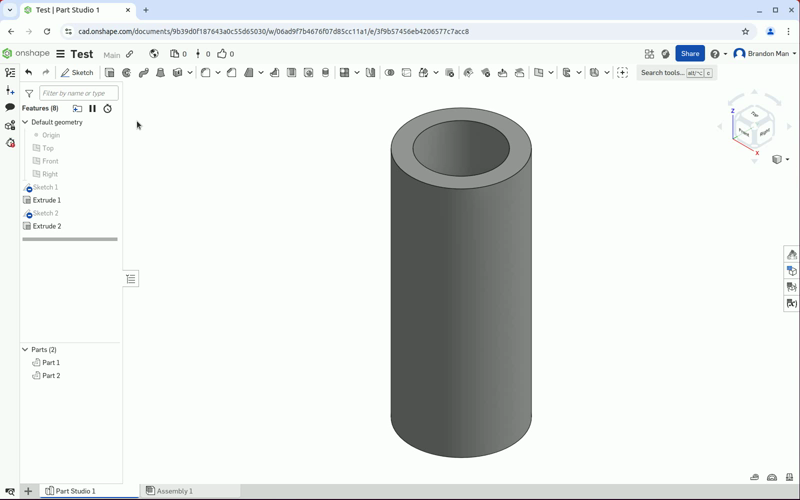
mouse_move(73, 189)
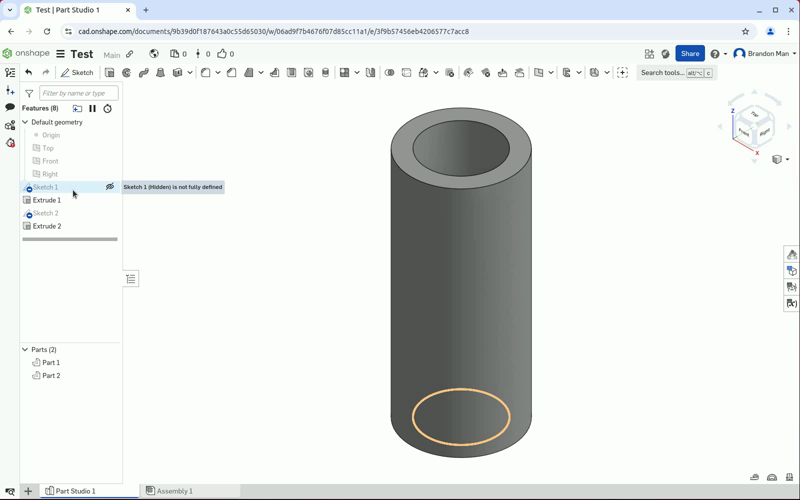
click(73, 189)